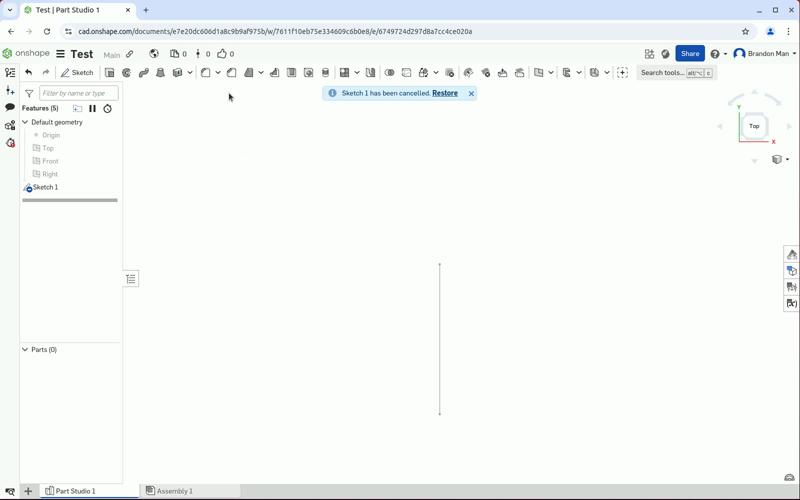
key(shift+h)
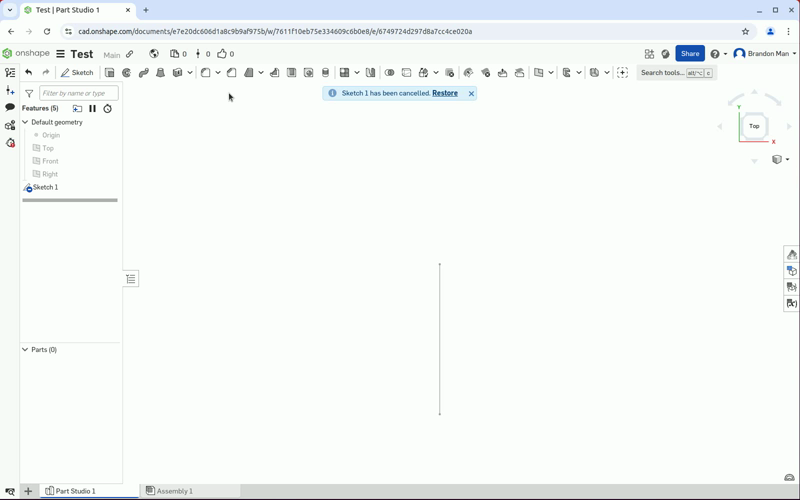
key(shift+s)
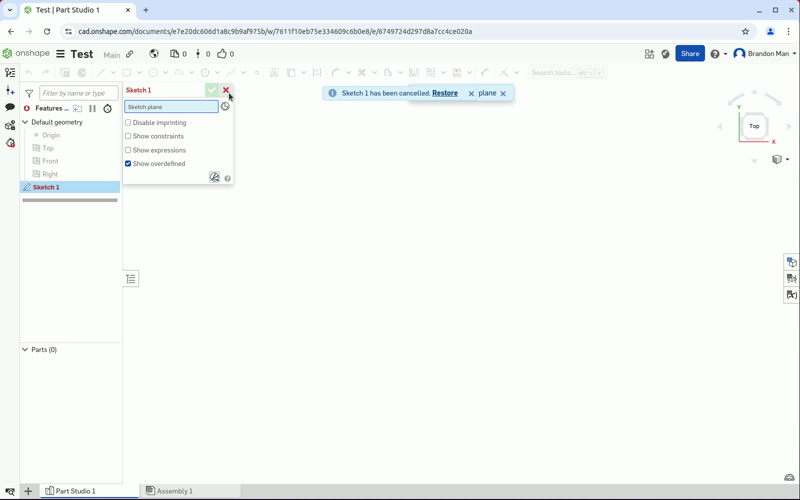
mouse_move(73, 150)
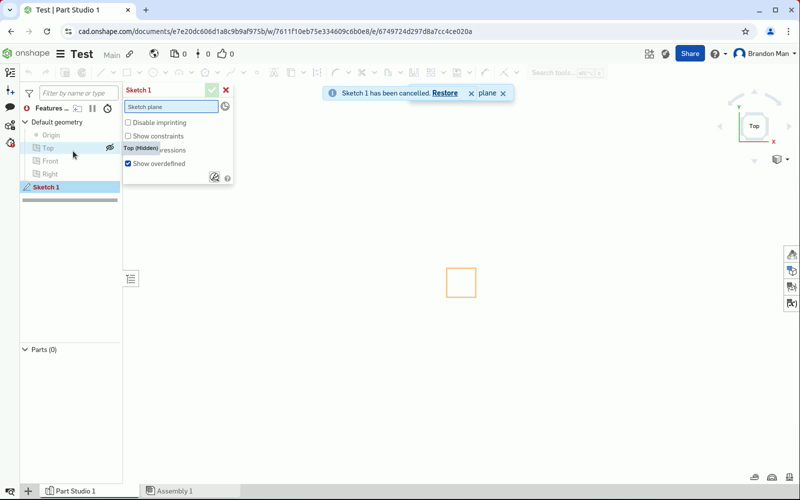
click(73, 150)
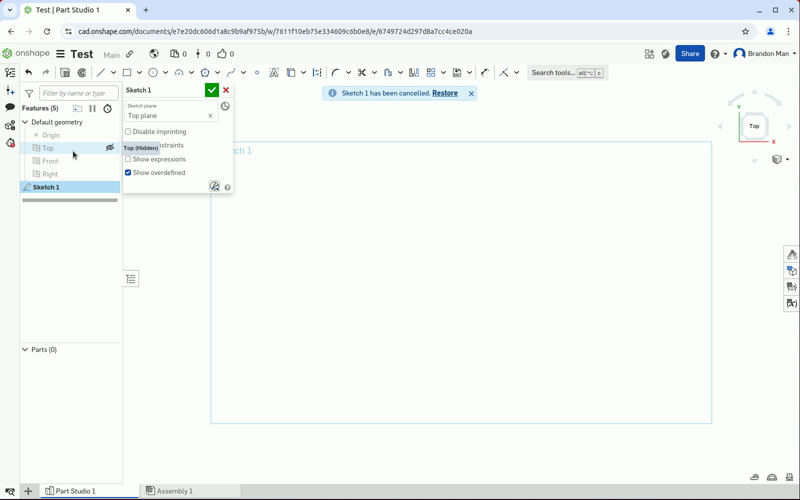
mouse_move(73, 352)
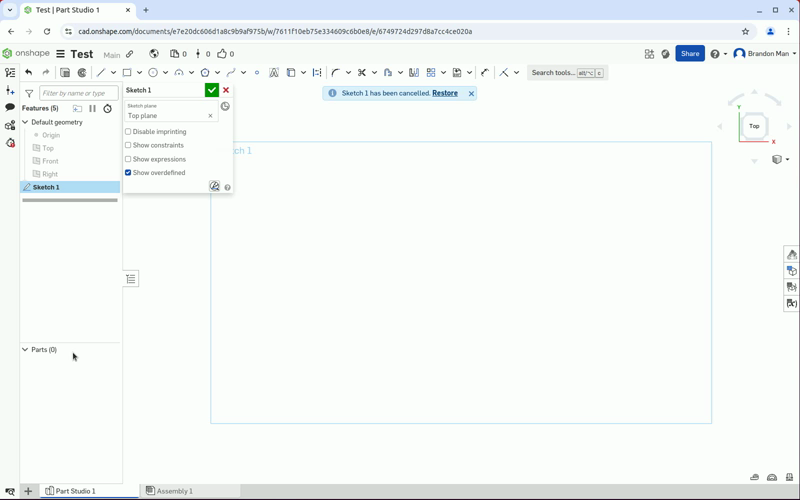
key(y)
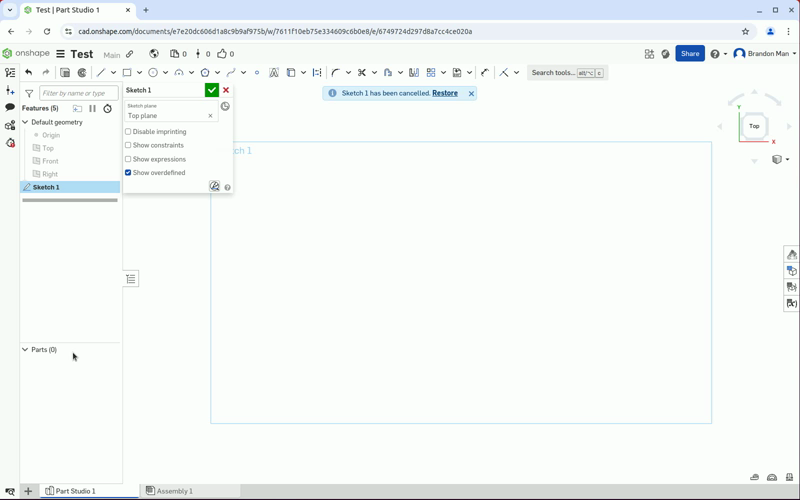
key(l)
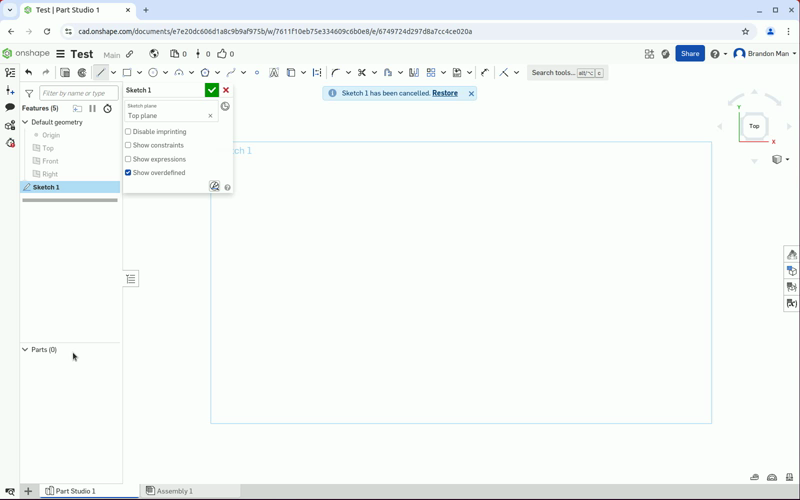
key_down(shift)
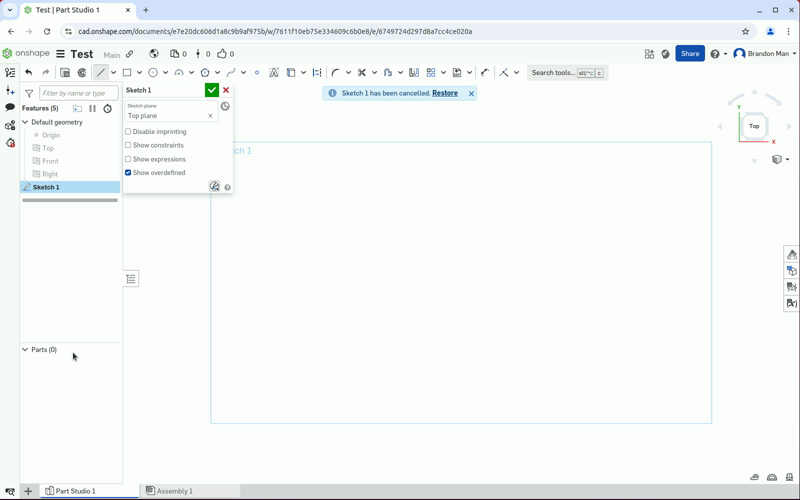
mouse_move(356, 226)
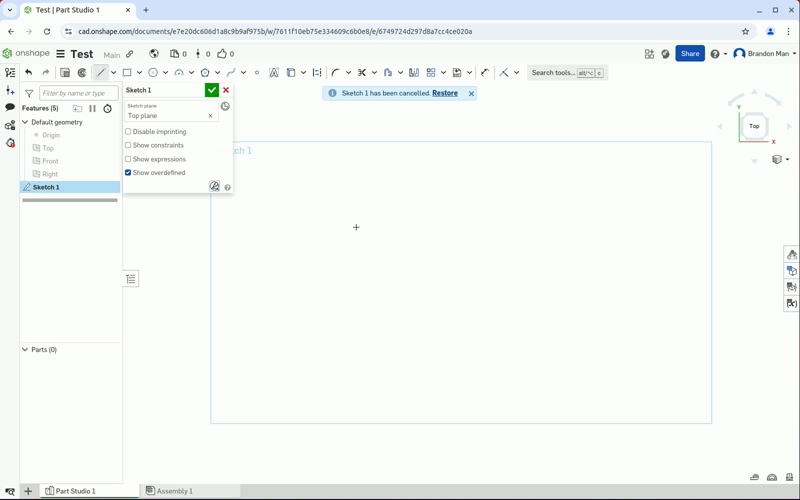
click(356, 226)
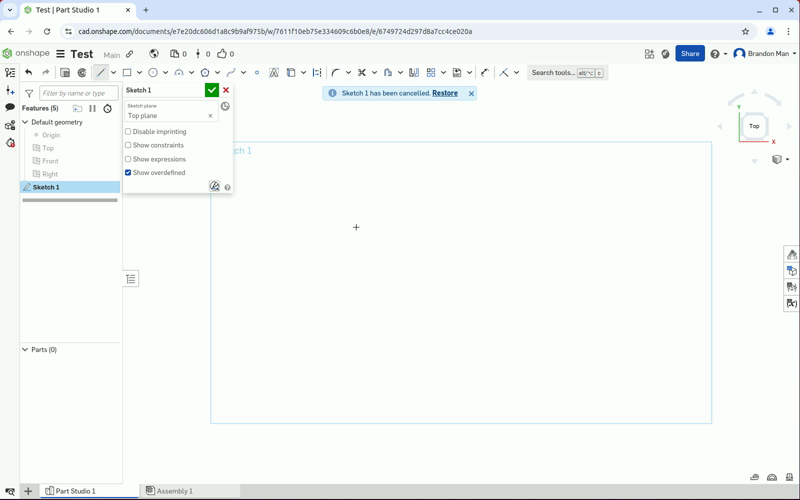
key_up(shift)
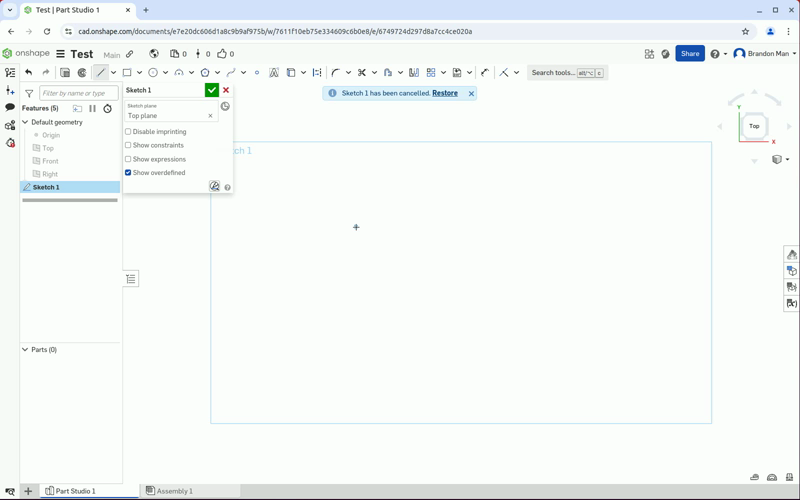
key_down(shift)
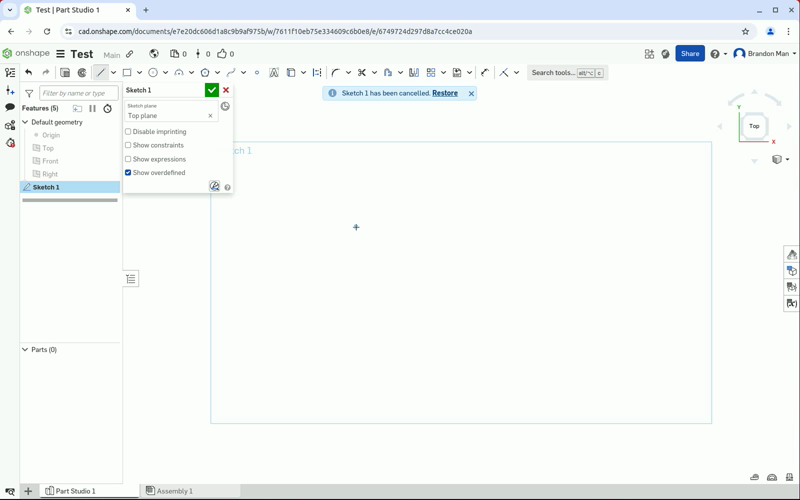
mouse_move(386, 226)
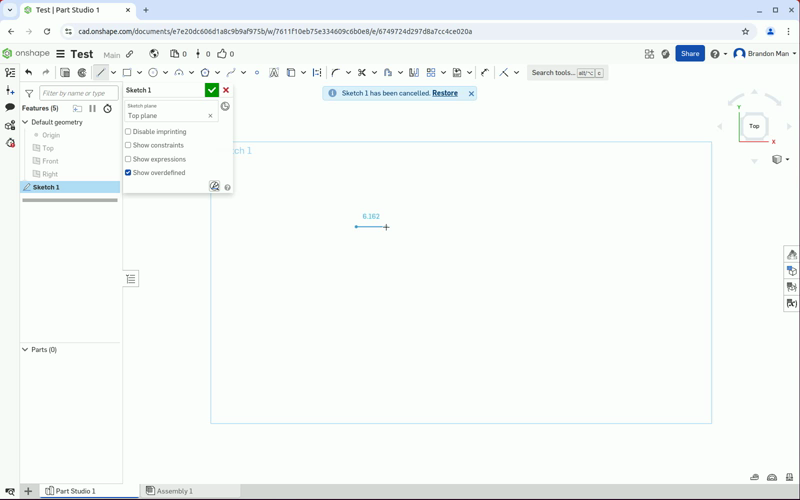
mouse_move(404, 226)
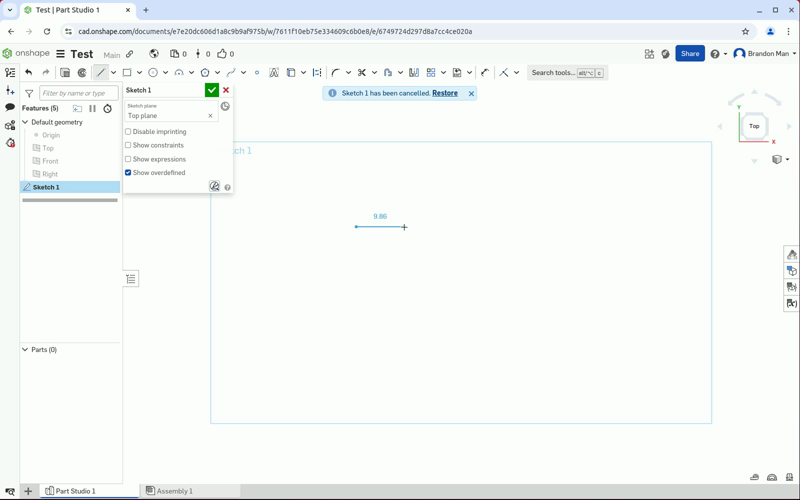
click(404, 226)
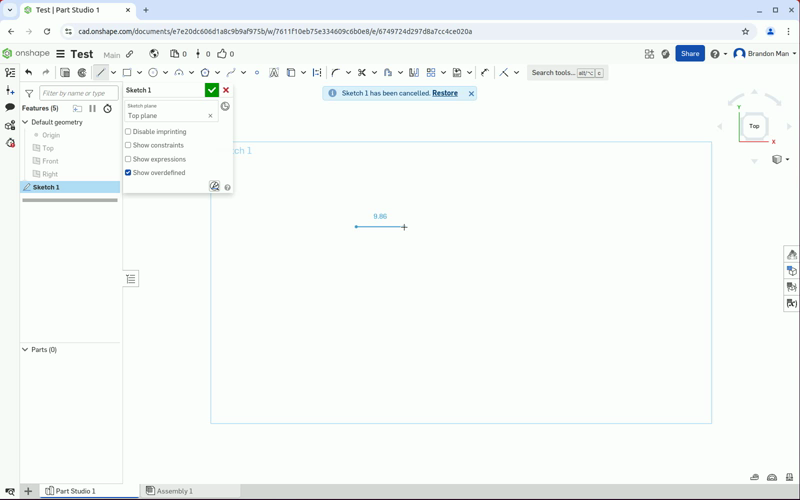
key_up(shift)
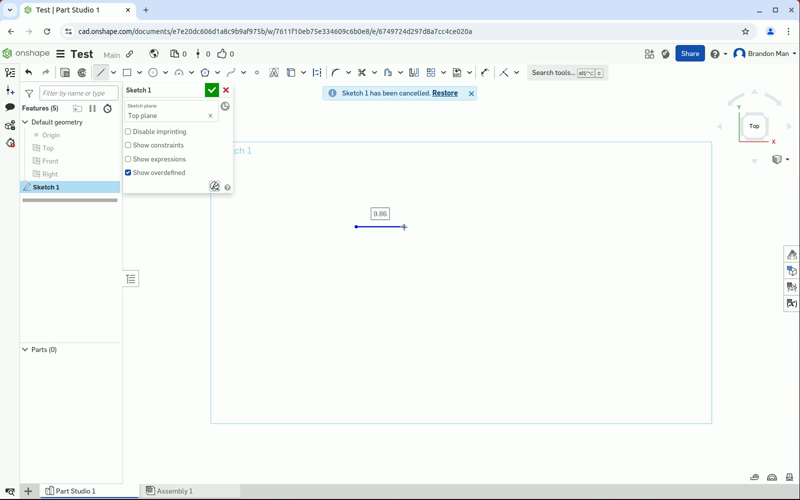
key_down(shift)
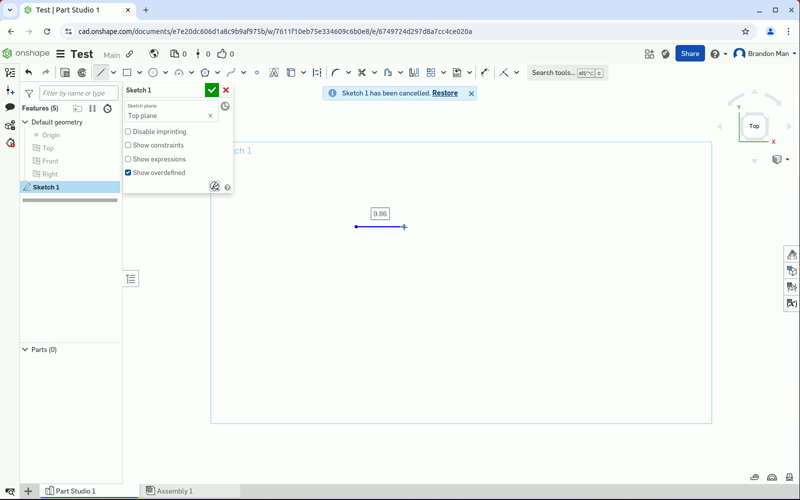
mouse_move(404, 315)
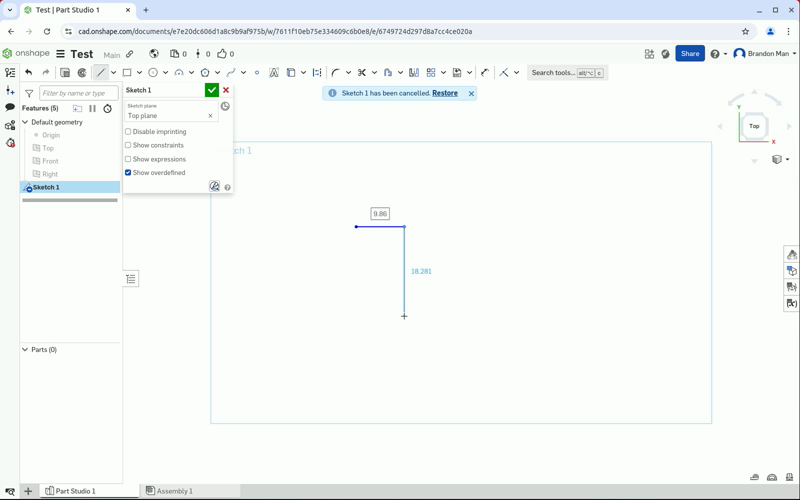
click(404, 315)
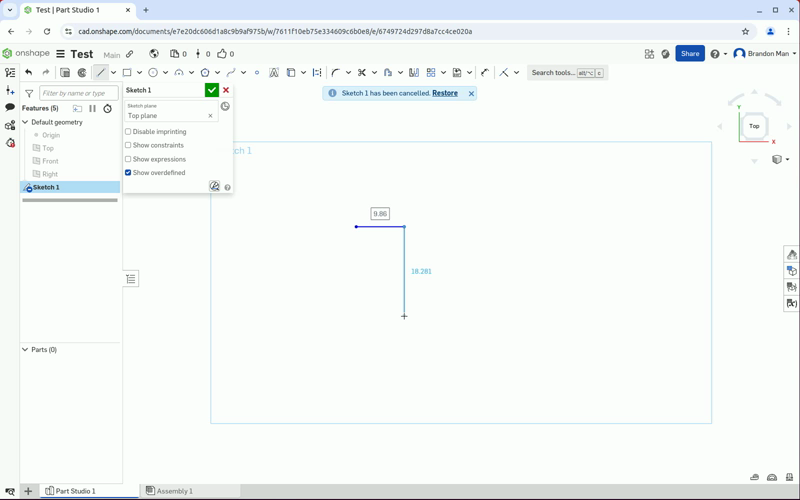
key_up(shift)
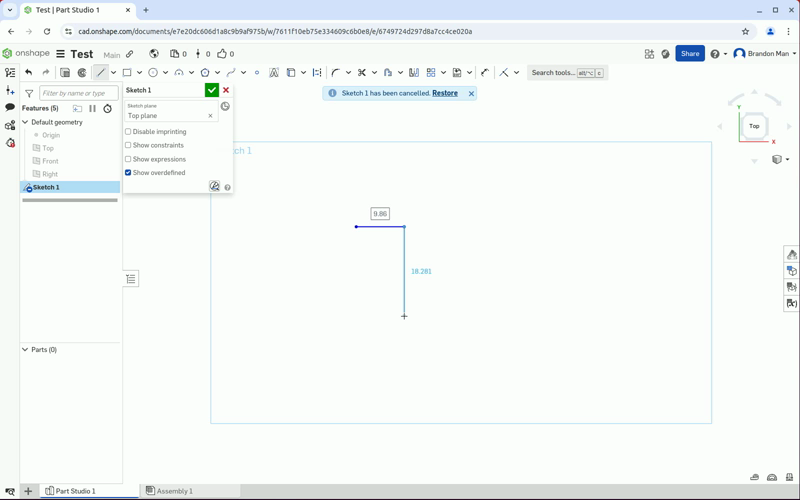
key_down(shift)
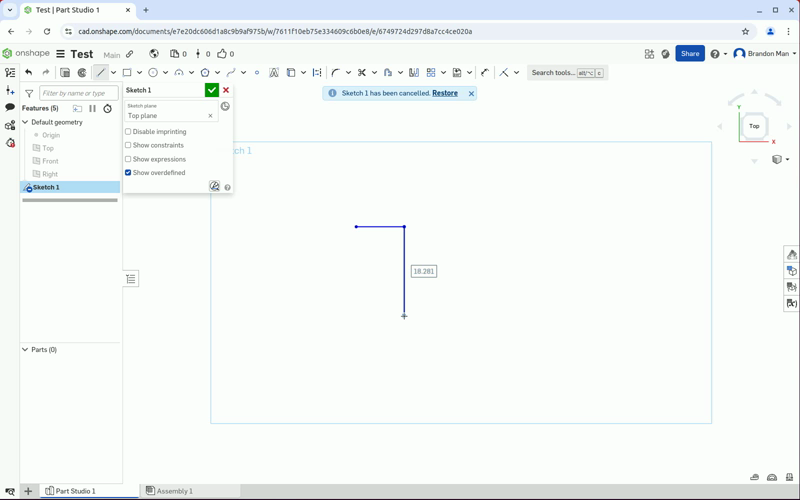
mouse_move(434, 315)
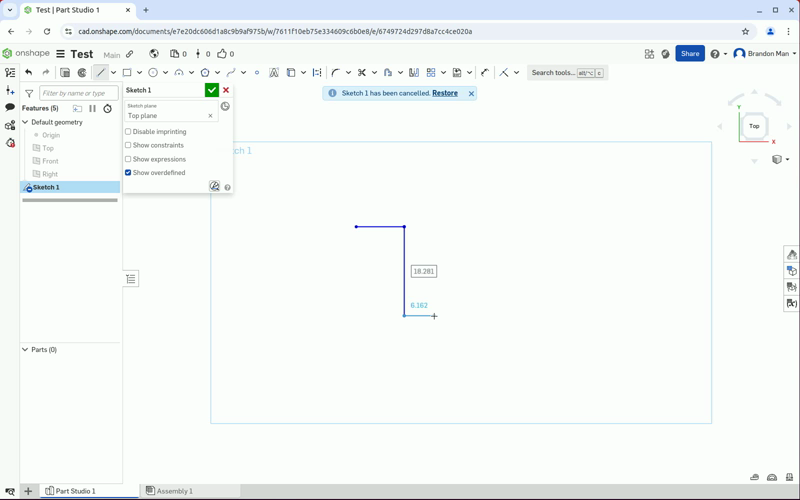
mouse_move(440, 315)
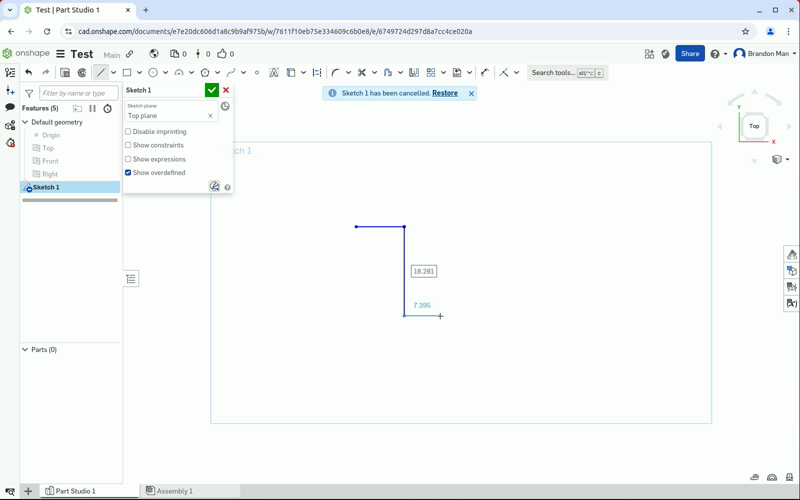
click(440, 315)
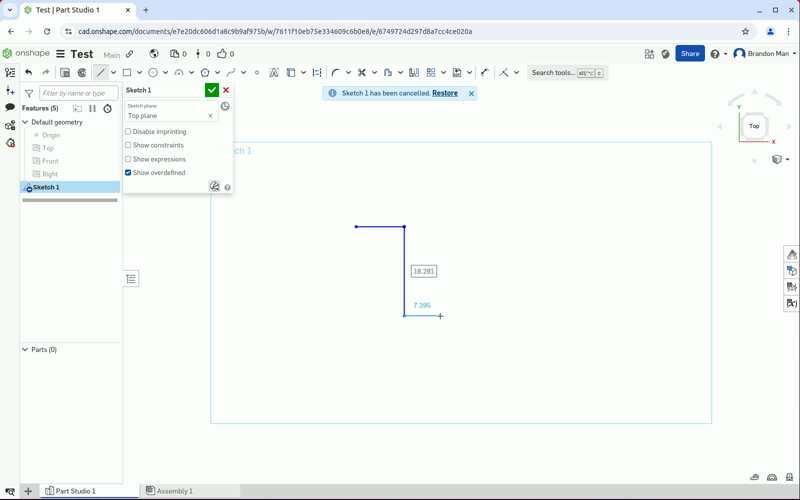
key_up(shift)
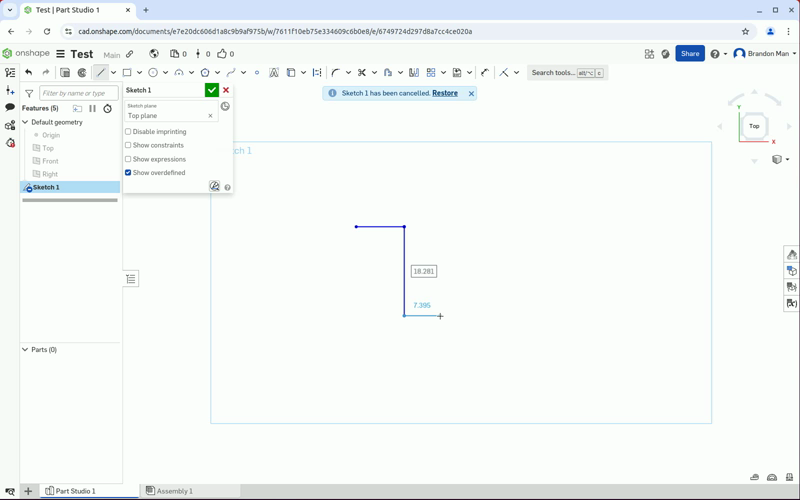
key_down(shift)
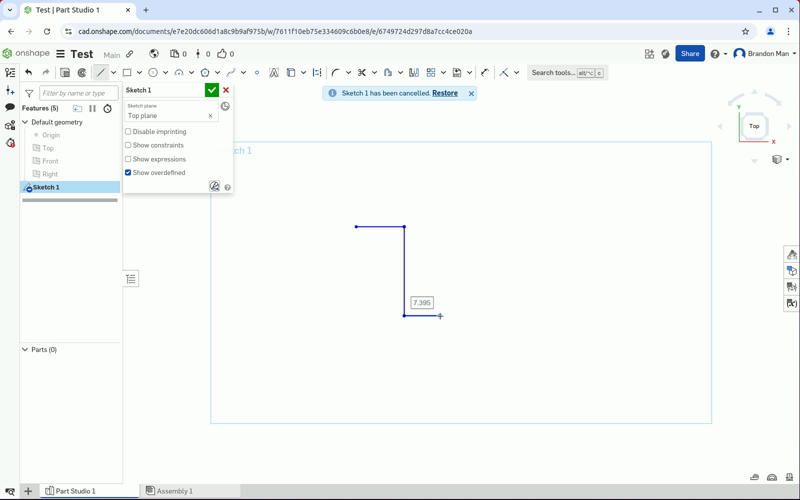
mouse_move(440, 174)
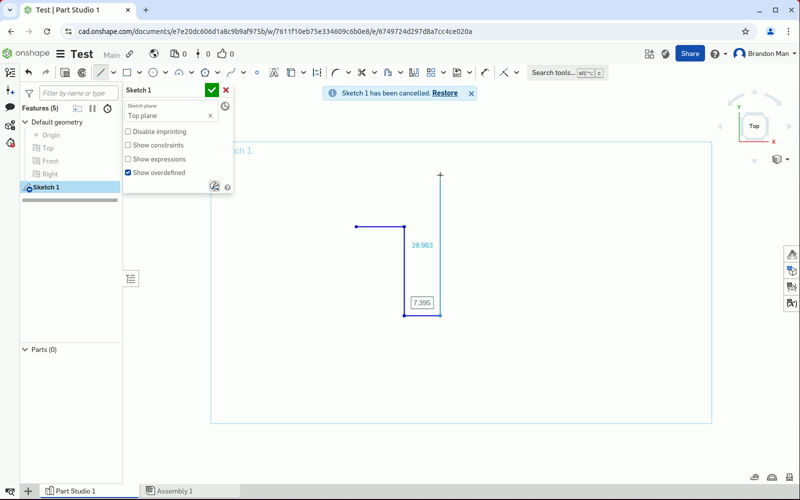
click(440, 174)
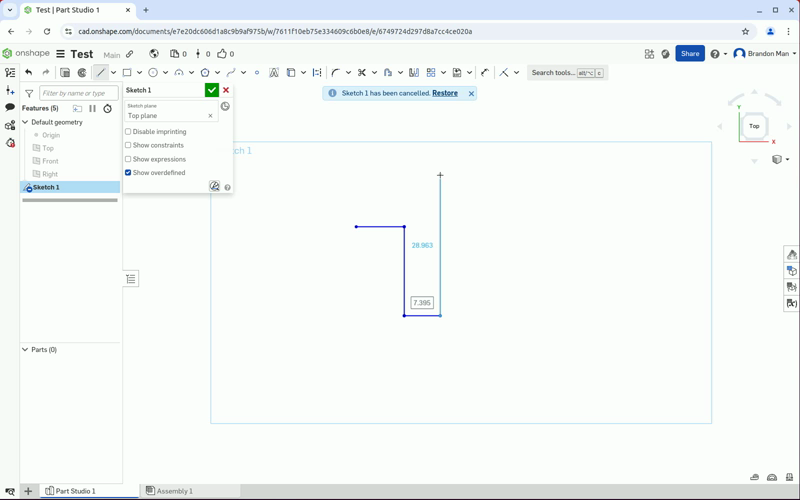
key_up(shift)
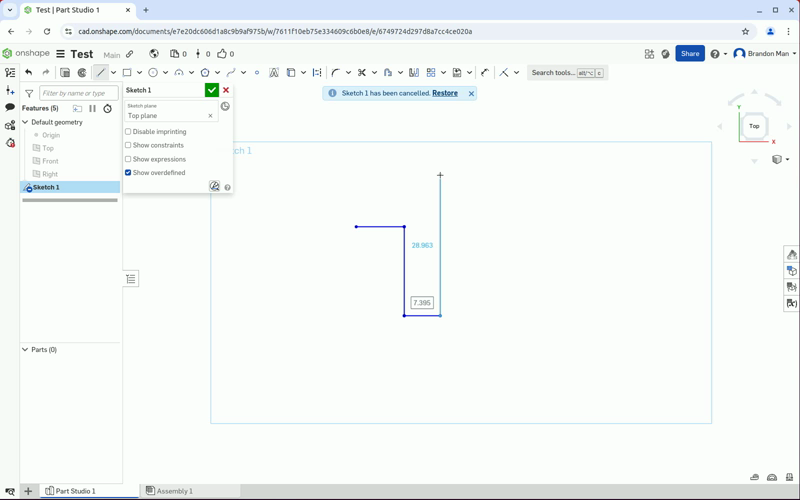
key_down(shift)
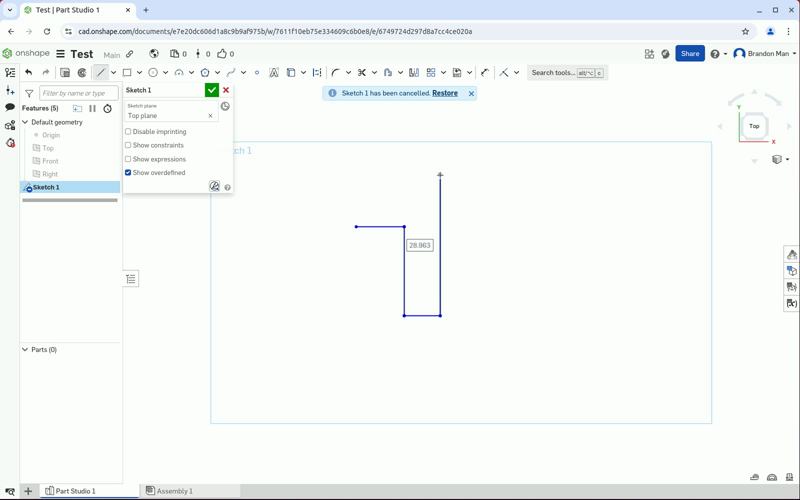
mouse_move(470, 174)
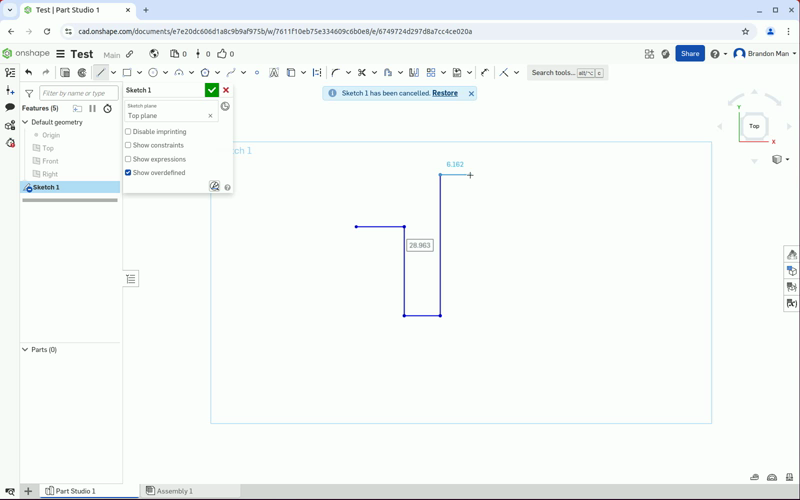
mouse_move(404, 174)
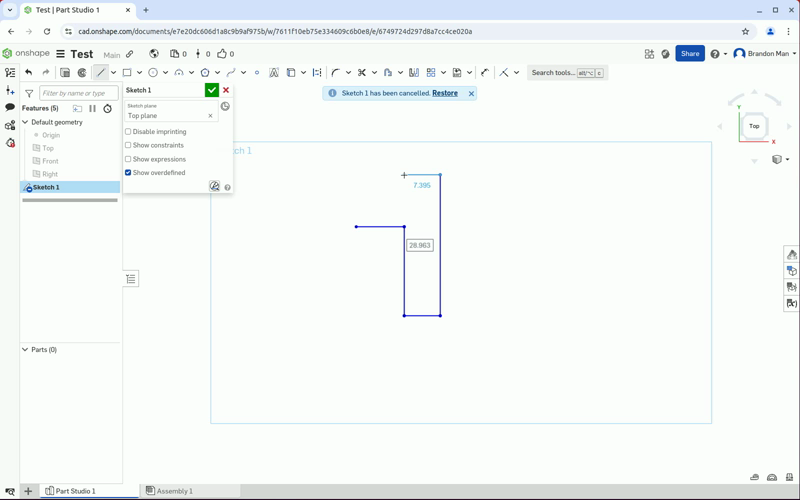
click(404, 174)
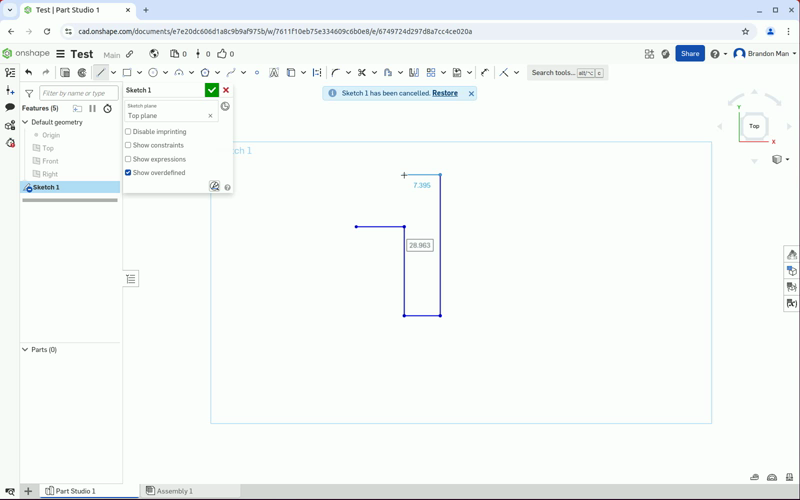
key_up(shift)
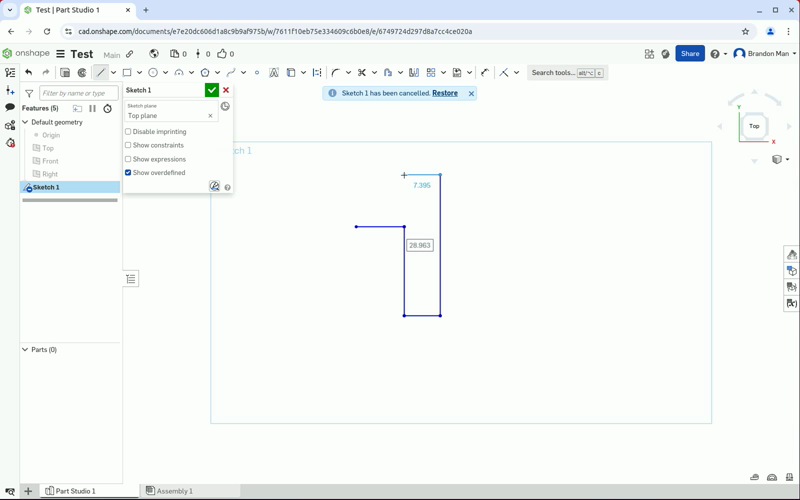
key_down(shift)
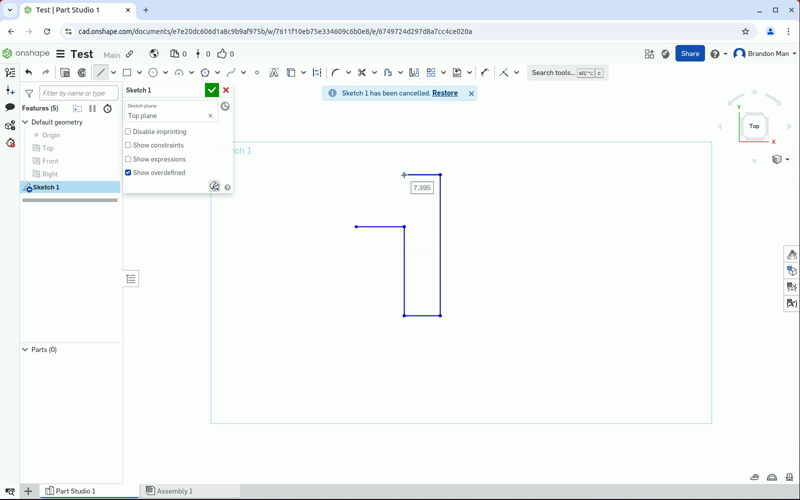
mouse_move(356, 226)
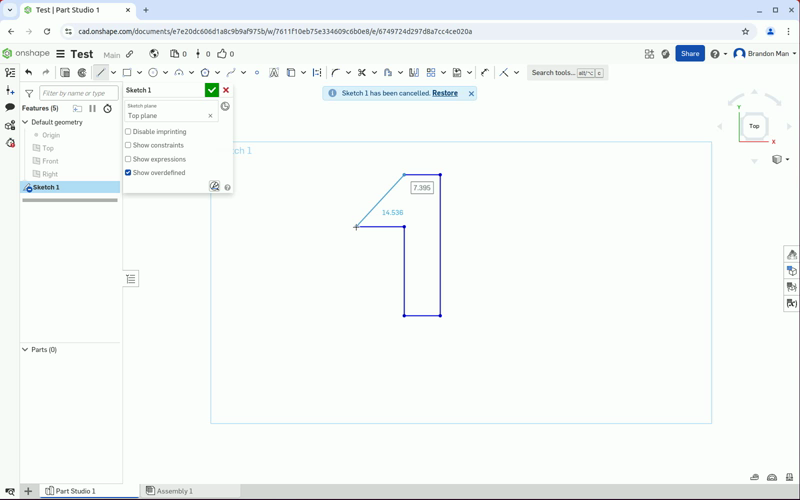
key_up(shift)
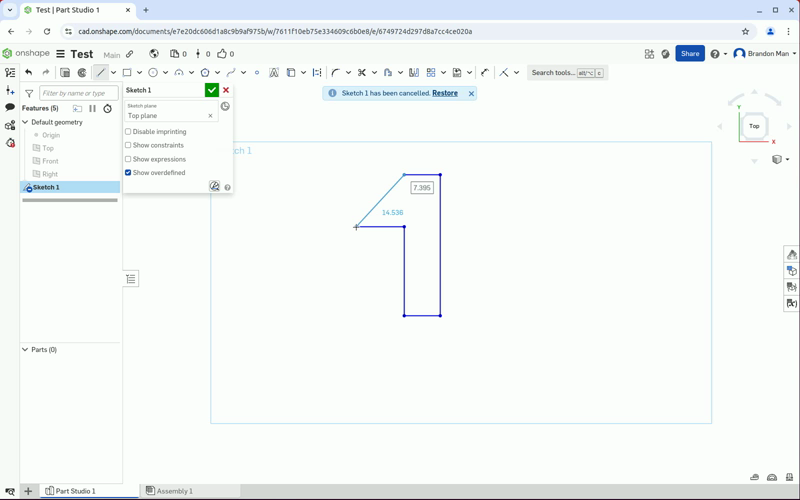
click(356, 226)
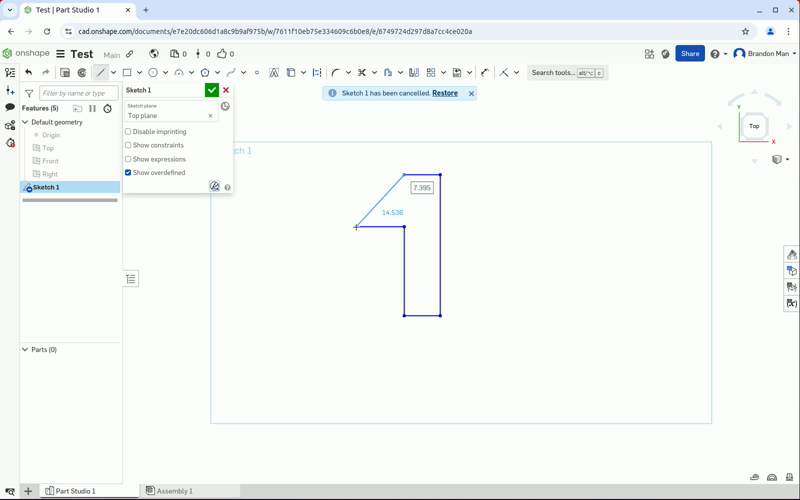
key(esc)
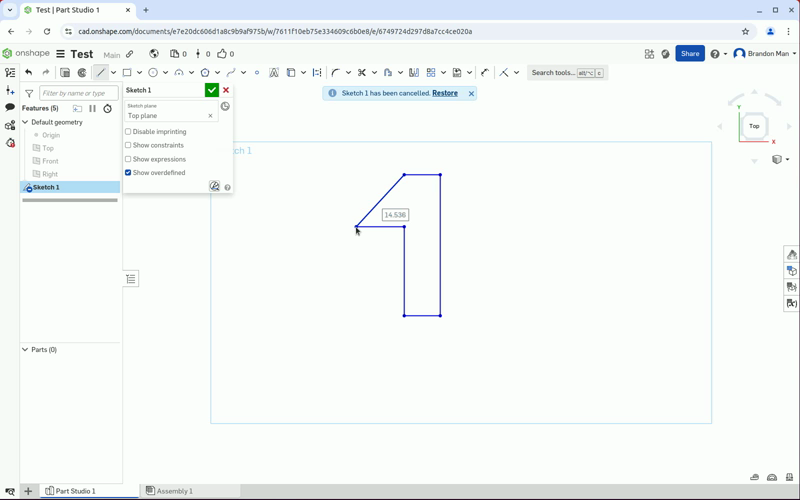
mouse_move(418, 195)
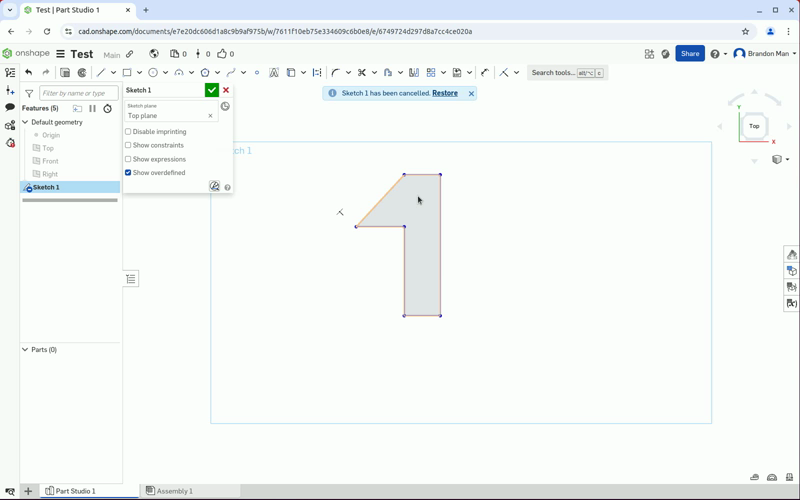
click(418, 195)
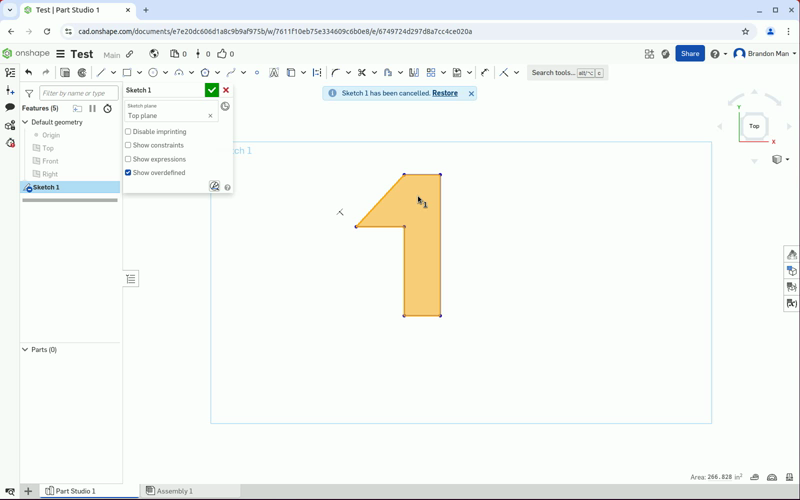
mouse_move(73, 352)
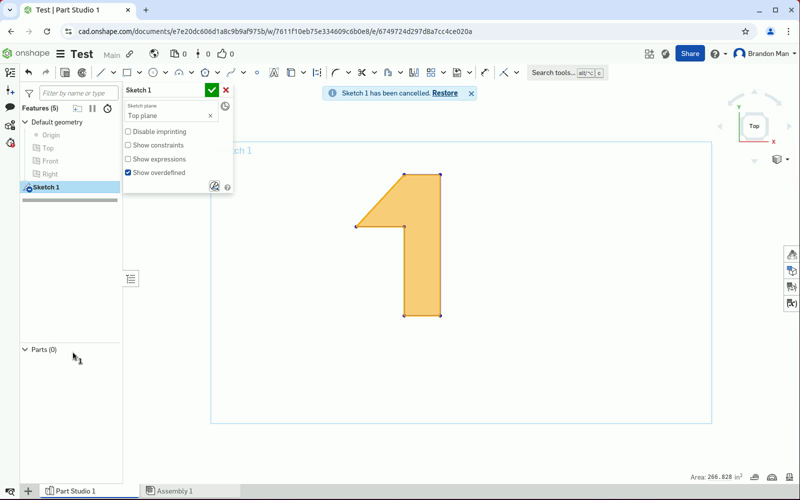
key(shift+y)
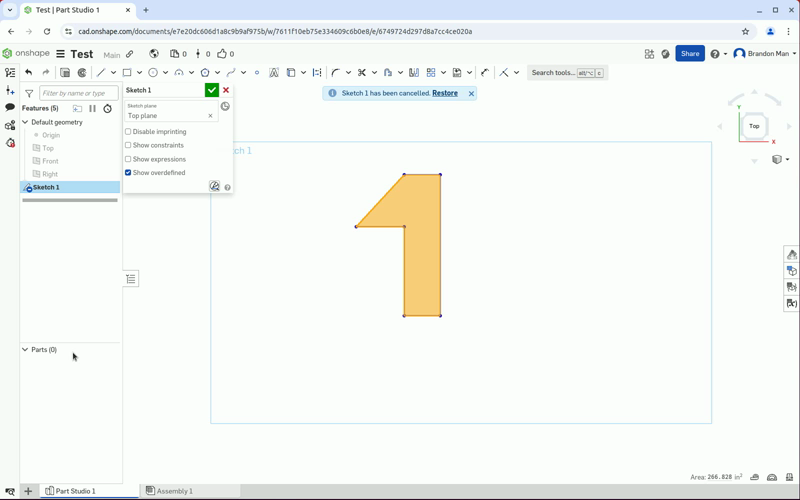
key(shift+e)
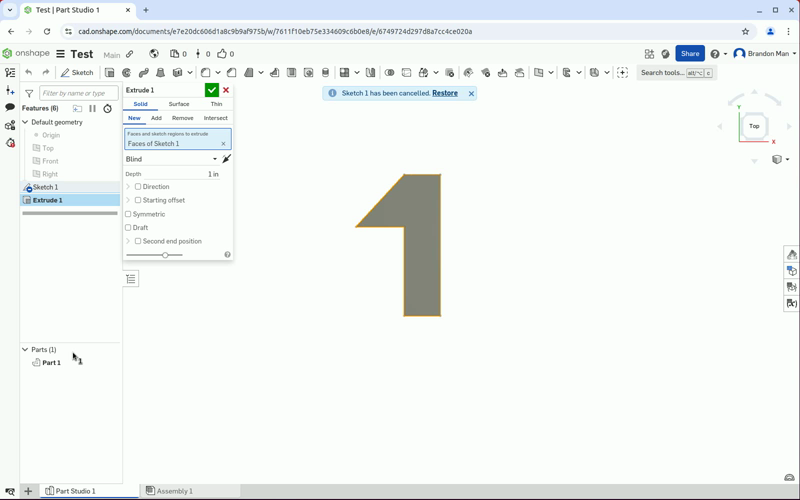
mouse_move(143, 106)
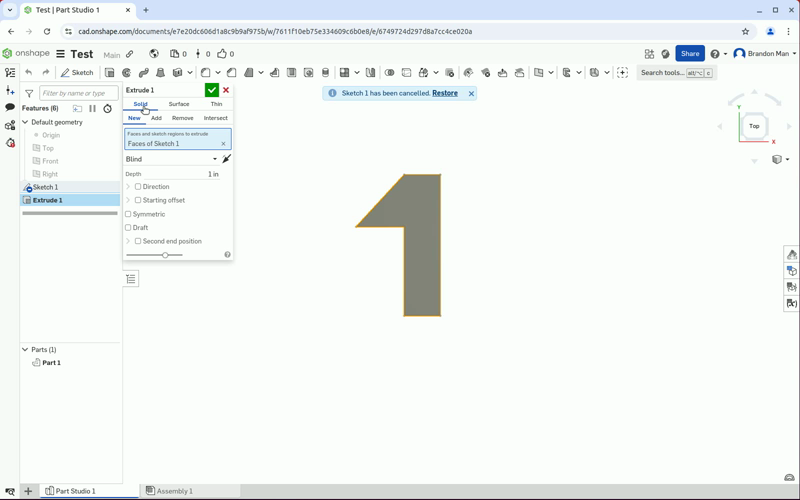
click(143, 106)
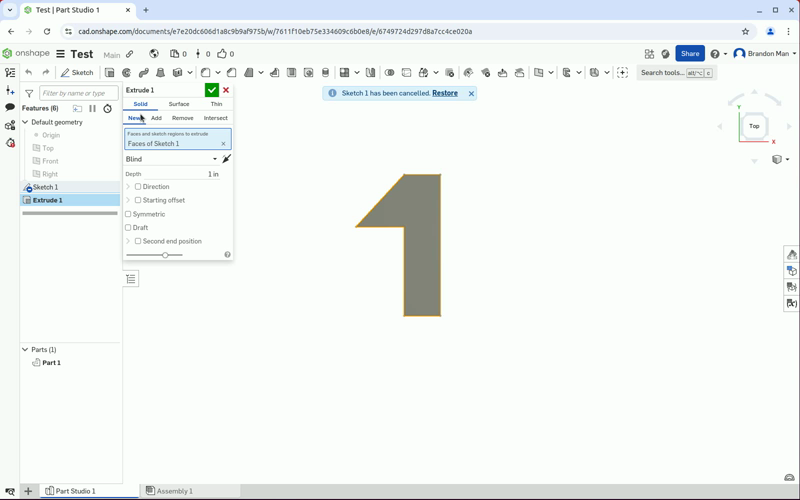
mouse_move(137, 120)
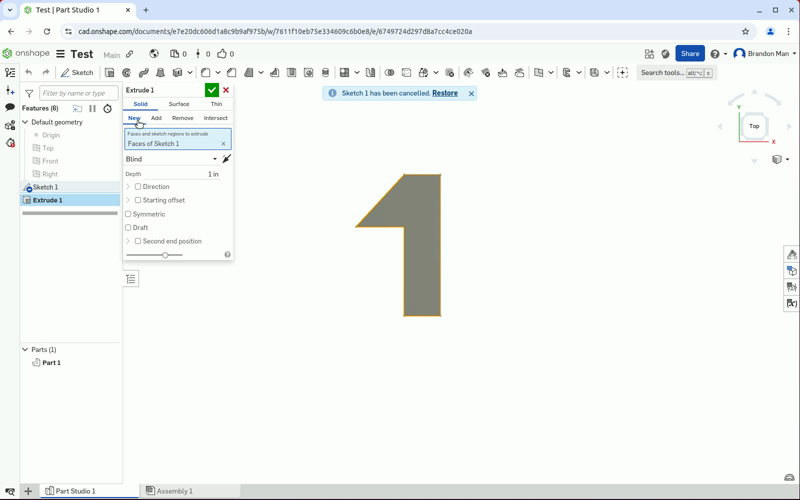
click(137, 120)
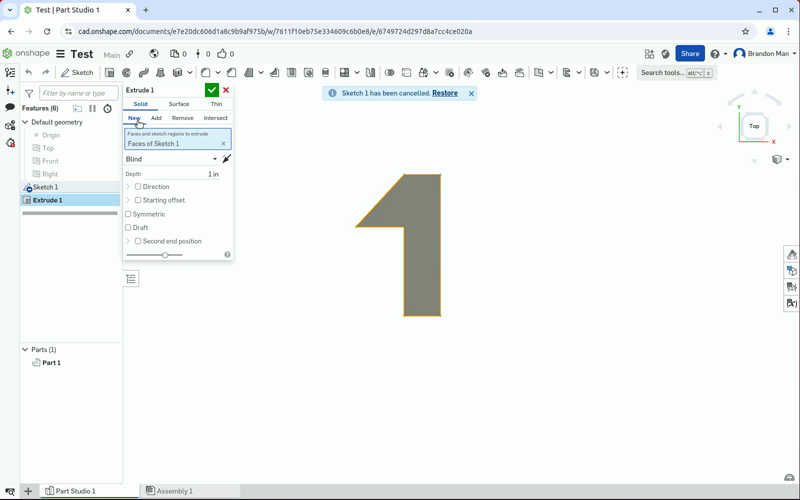
key(tab, 4)
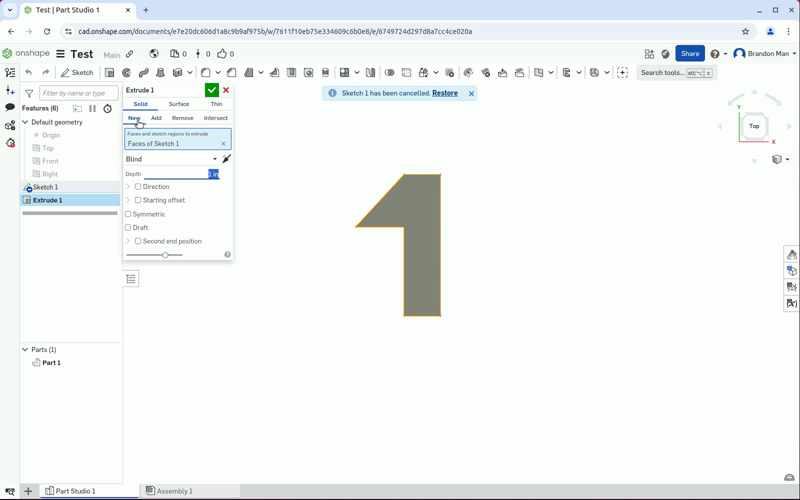
text(9.869)
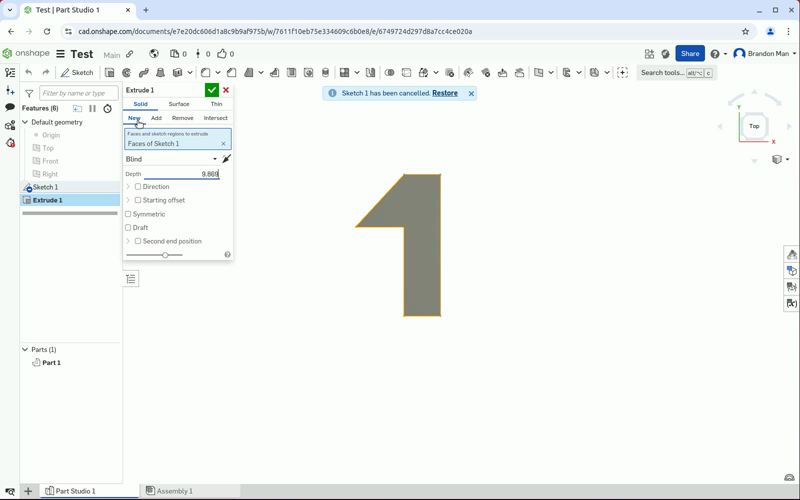
key(enter)
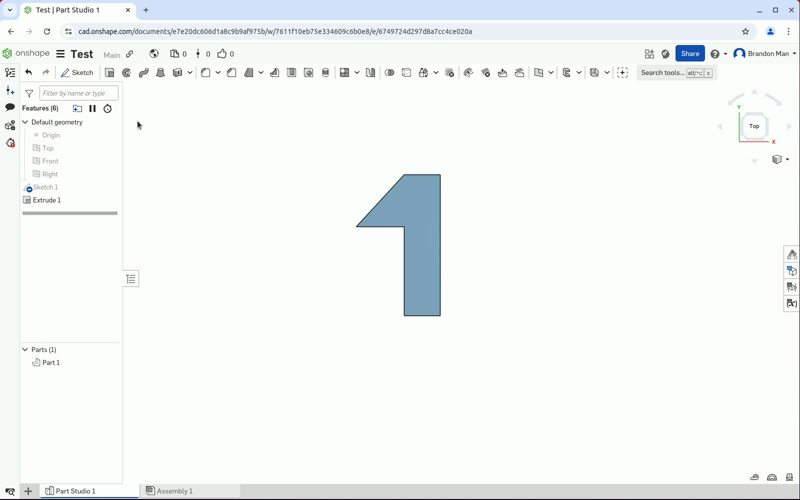
key(shift+h)
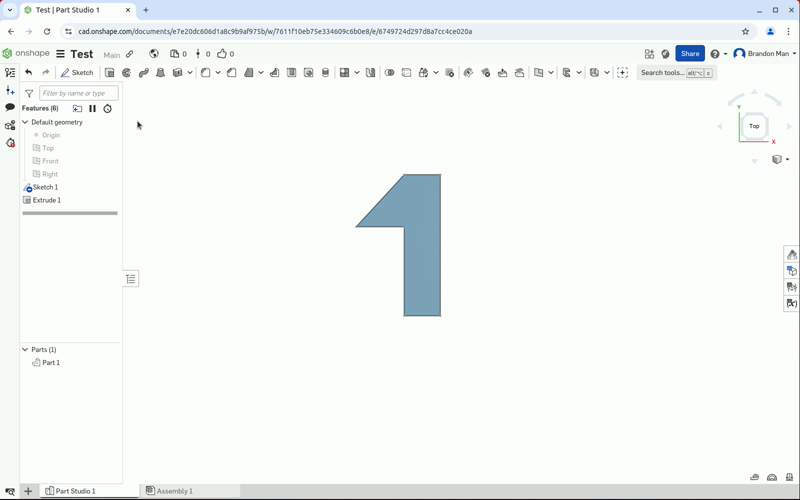
key(shift+h)
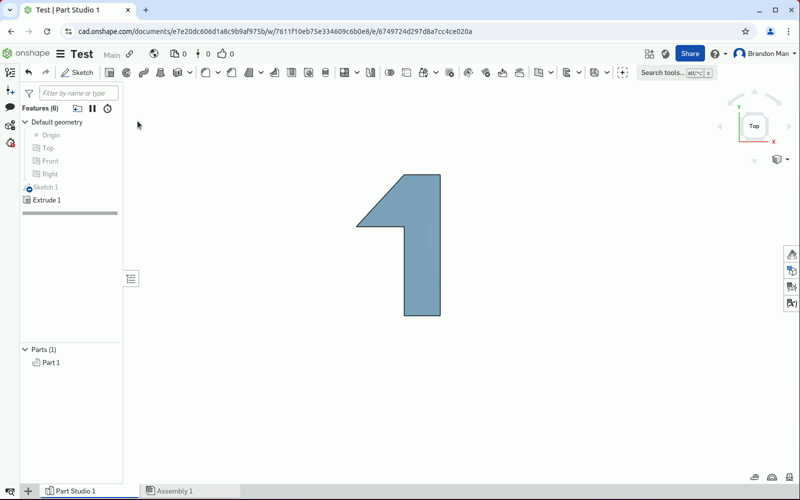
mouse_move(73, 189)
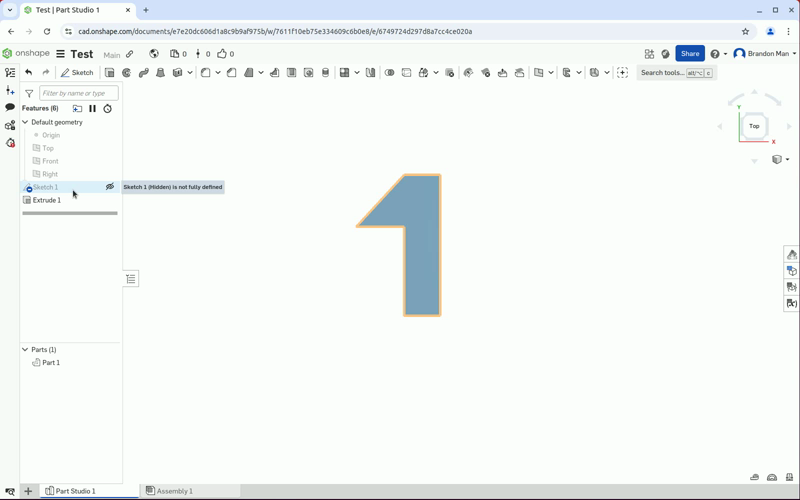
click(73, 189)
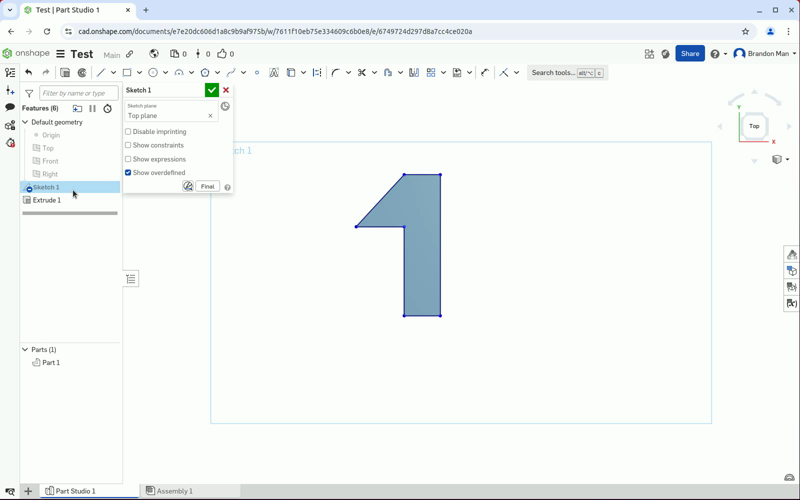
mouse_move(229, 92)
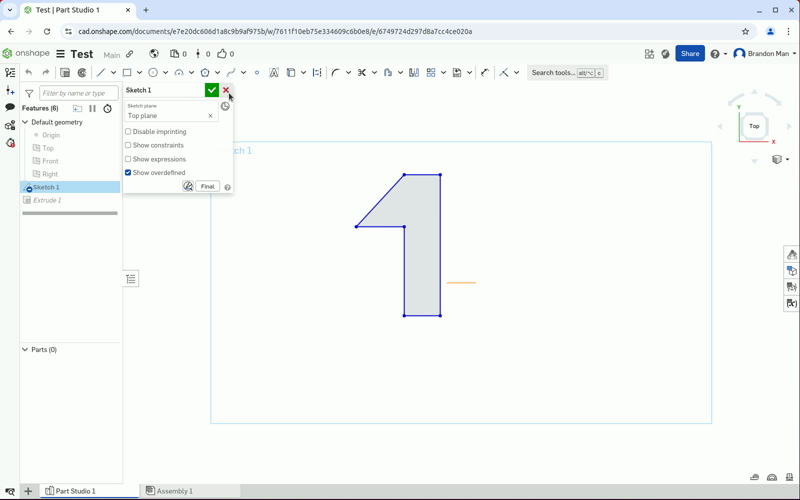
click(229, 92)
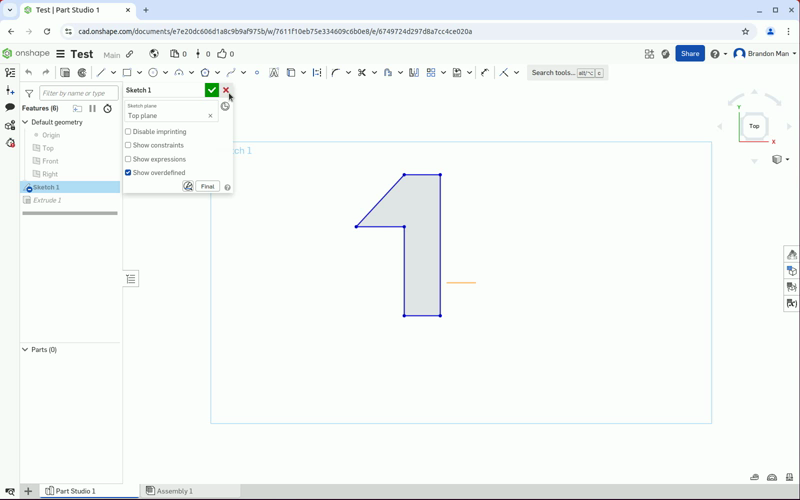
key(shift+s)
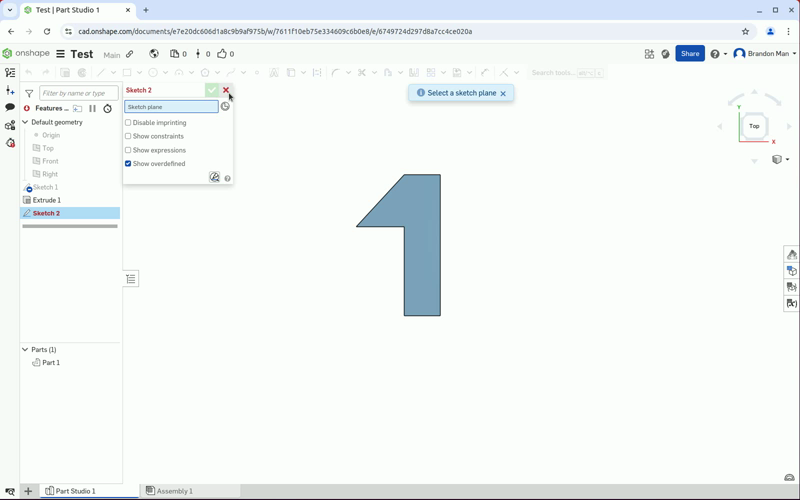
mouse_move(73, 150)
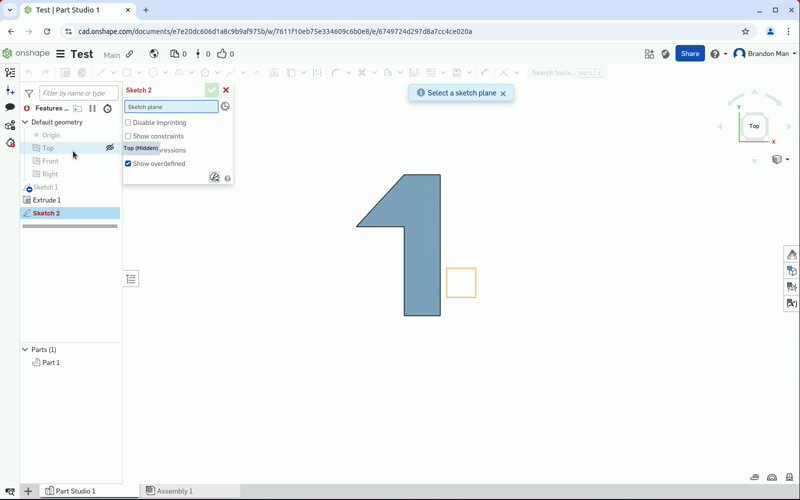
click(73, 150)
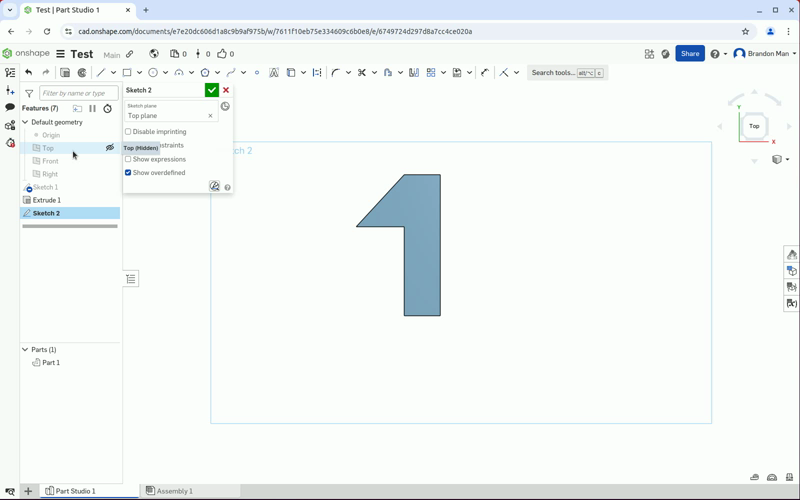
mouse_move(73, 352)
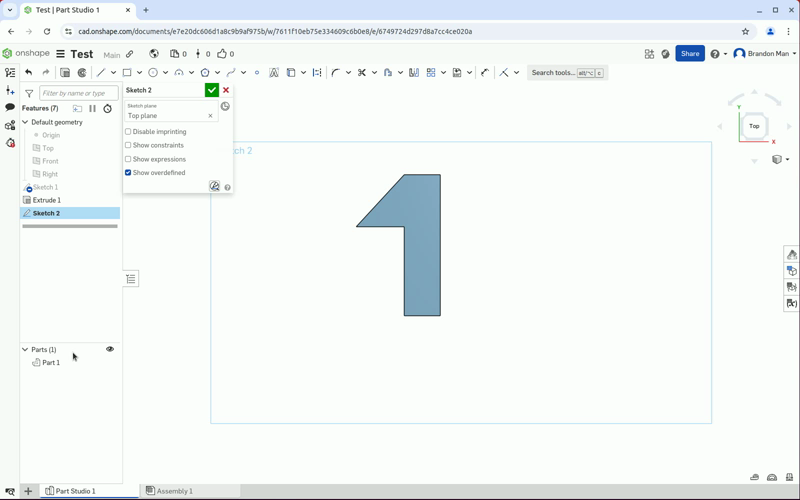
key(y)
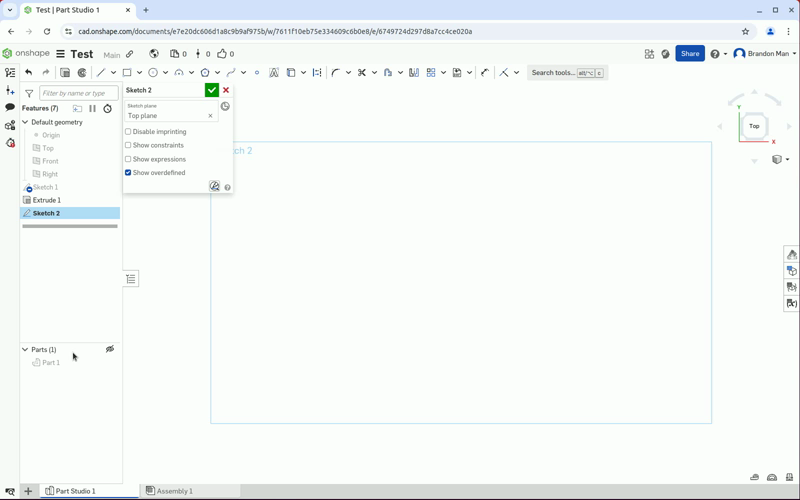
key(l)
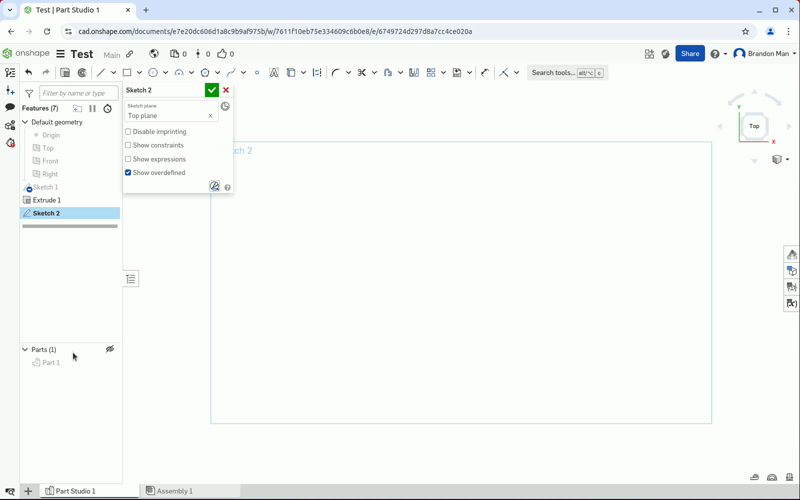
key_down(shift)
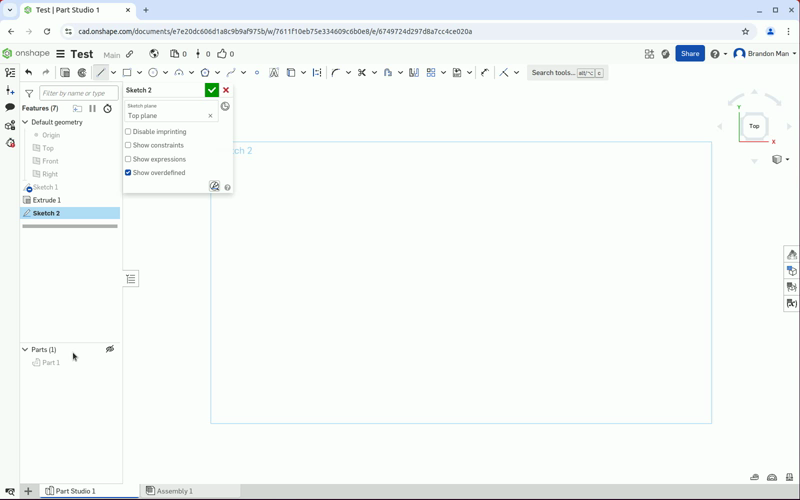
mouse_move(474, 209)
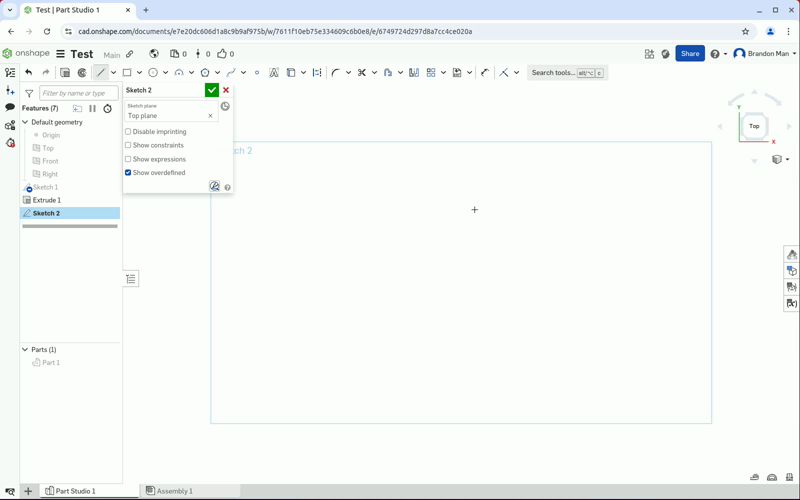
click(474, 209)
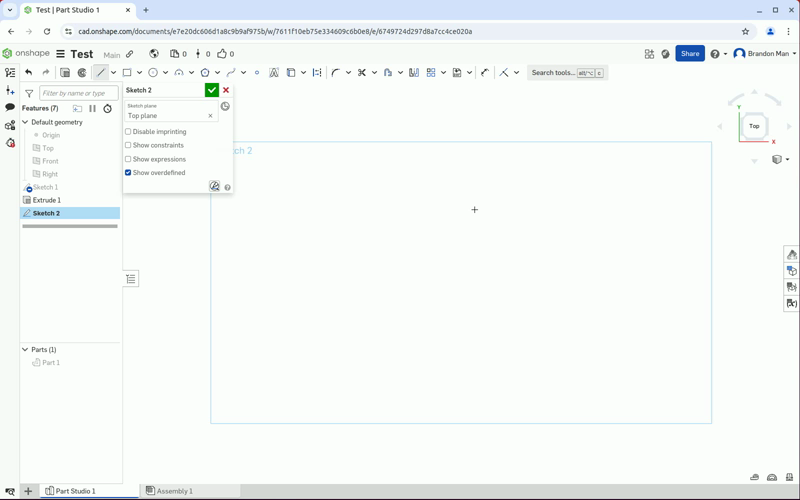
key_up(shift)
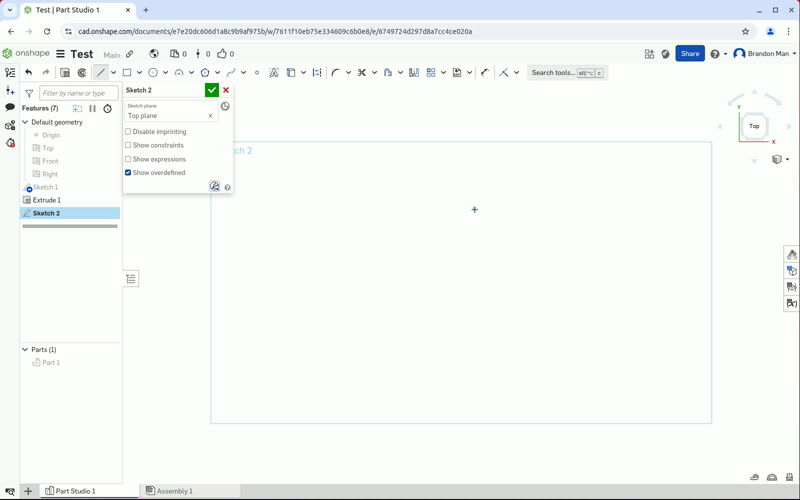
key_down(shift)
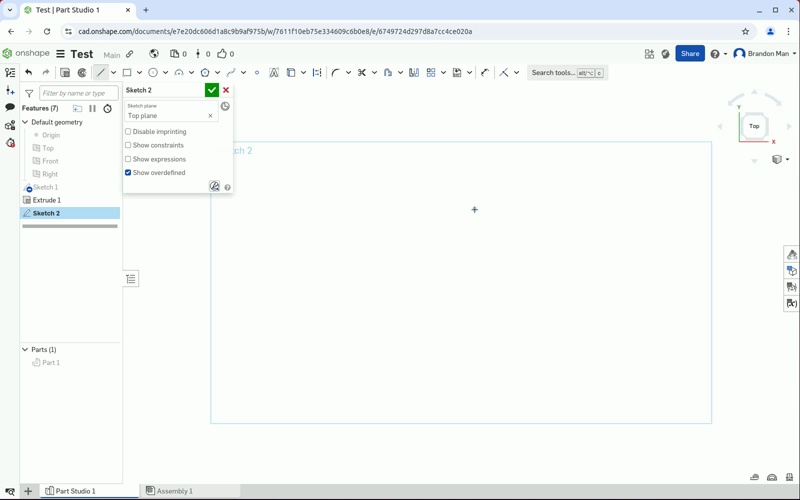
mouse_move(504, 209)
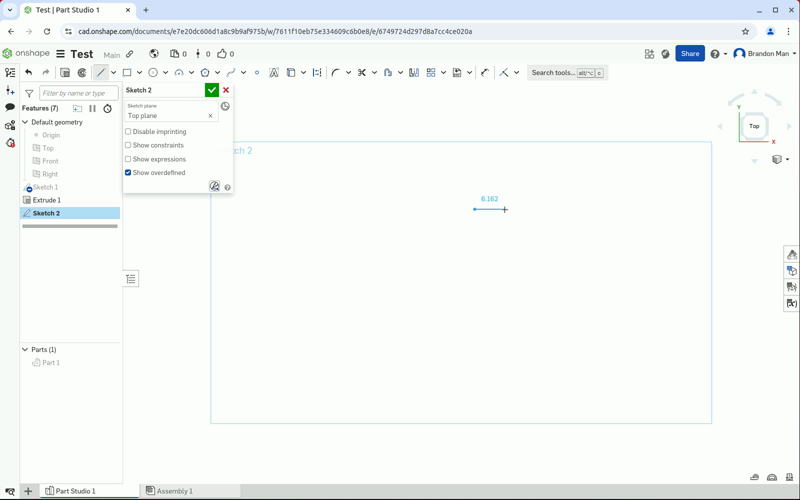
mouse_move(530, 209)
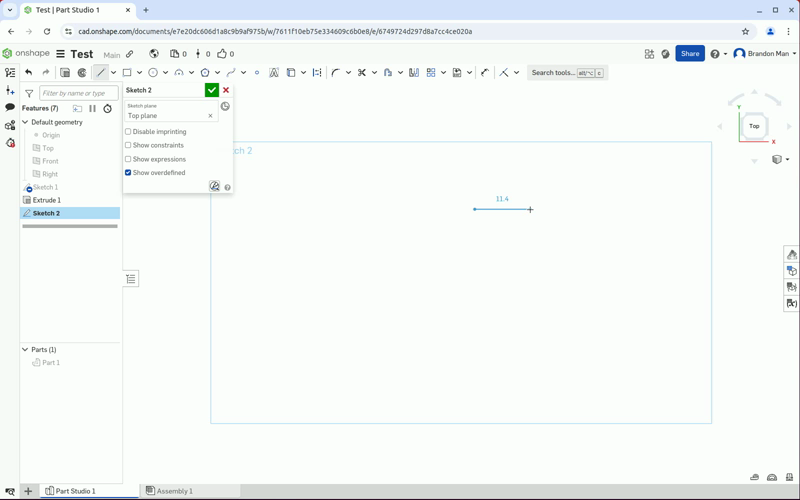
click(530, 209)
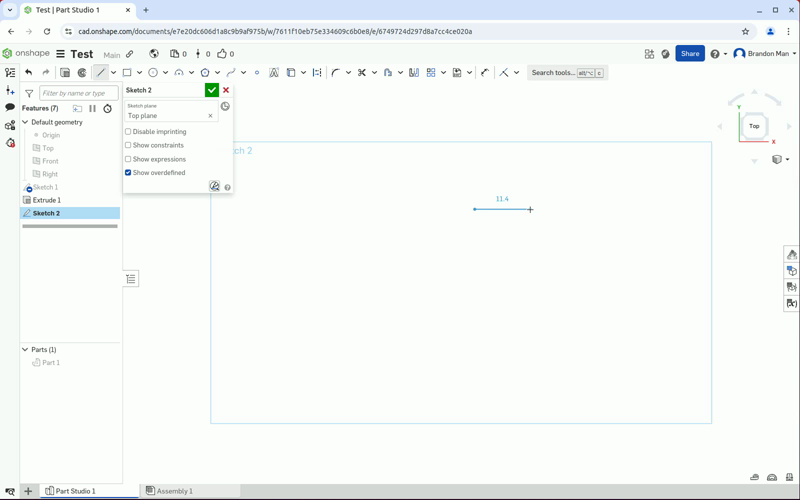
key_up(shift)
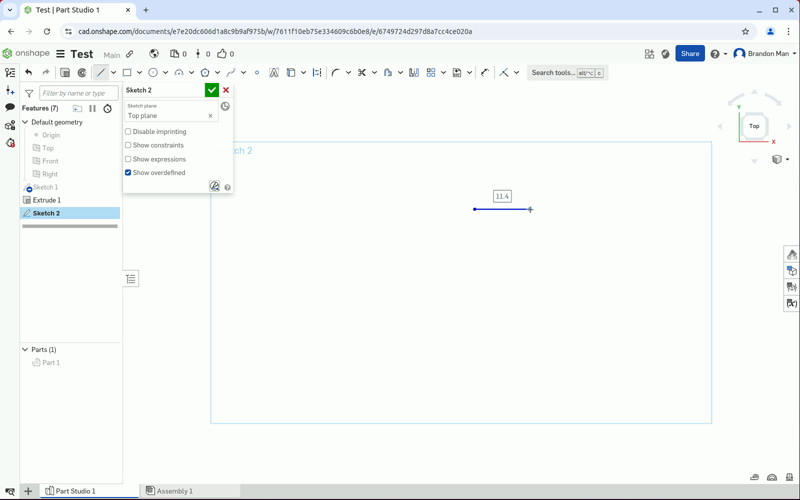
key_down(shift)
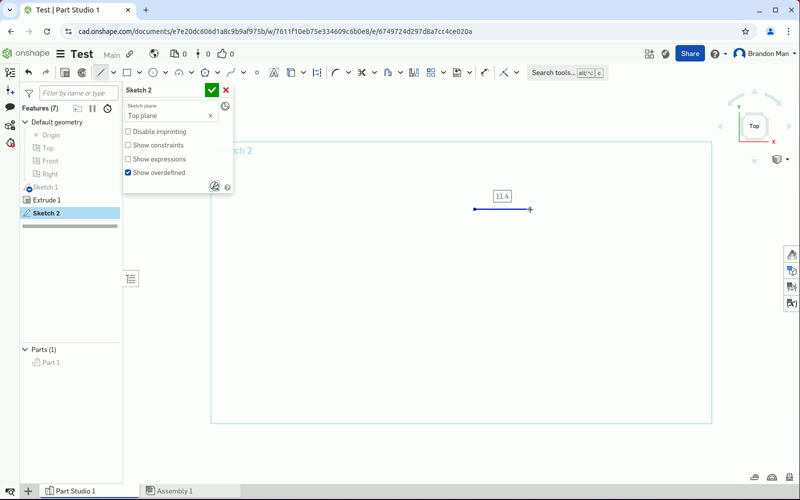
mouse_move(481, 316)
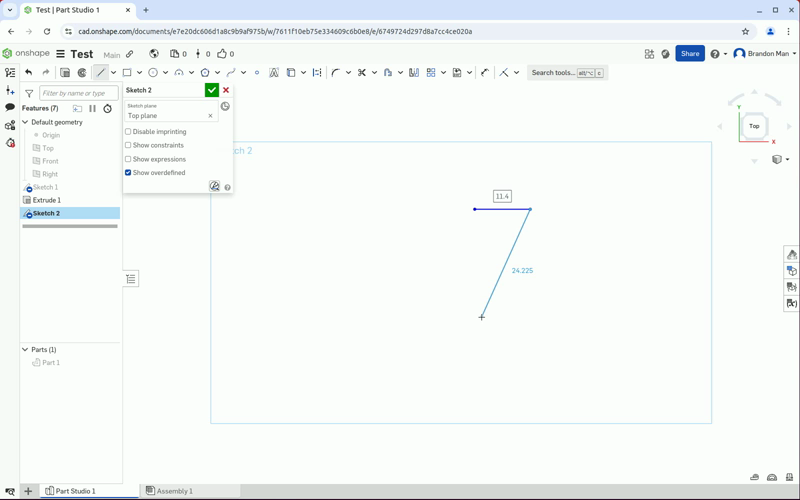
click(481, 316)
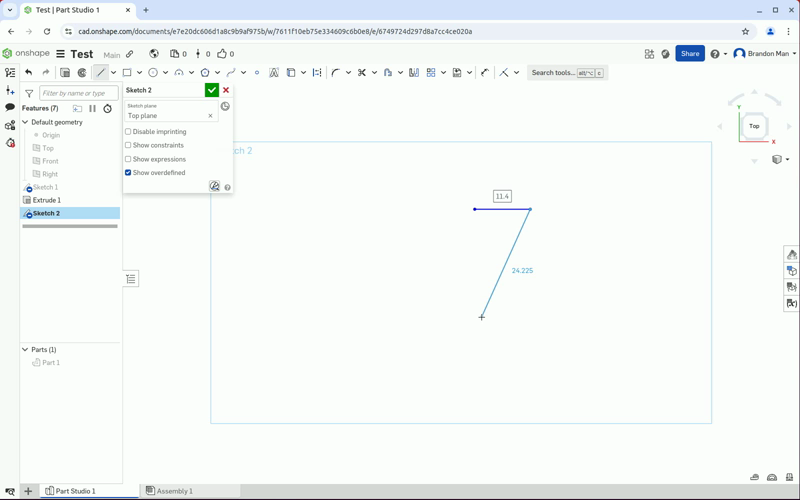
key_up(shift)
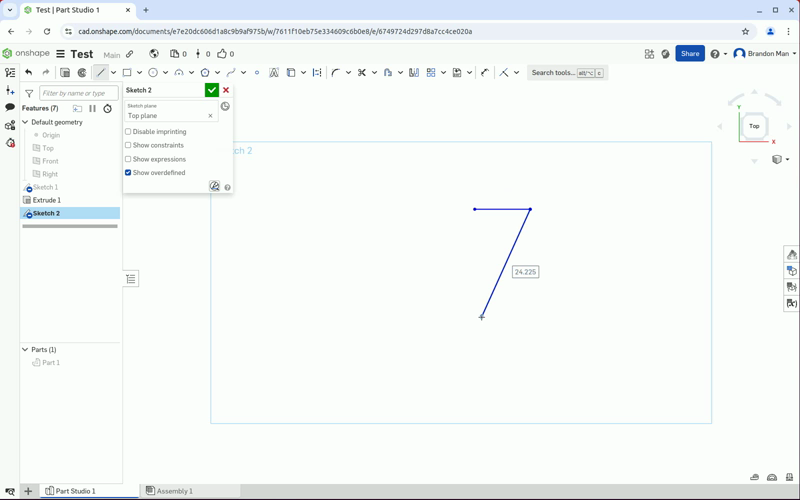
key_down(shift)
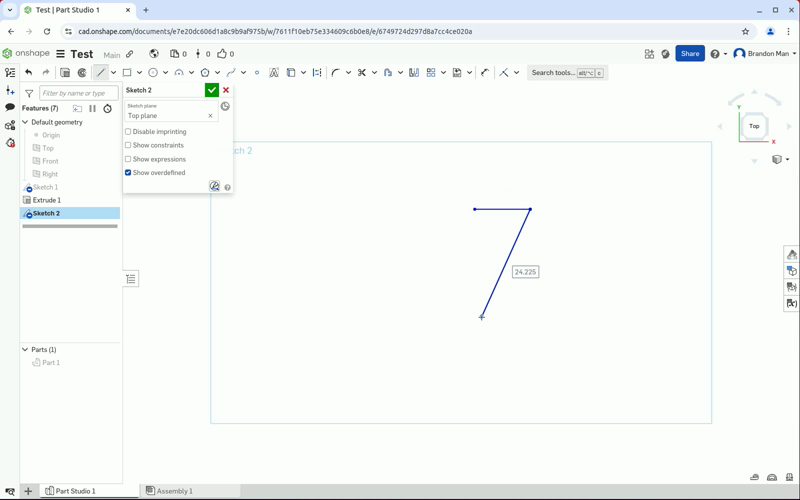
mouse_move(511, 316)
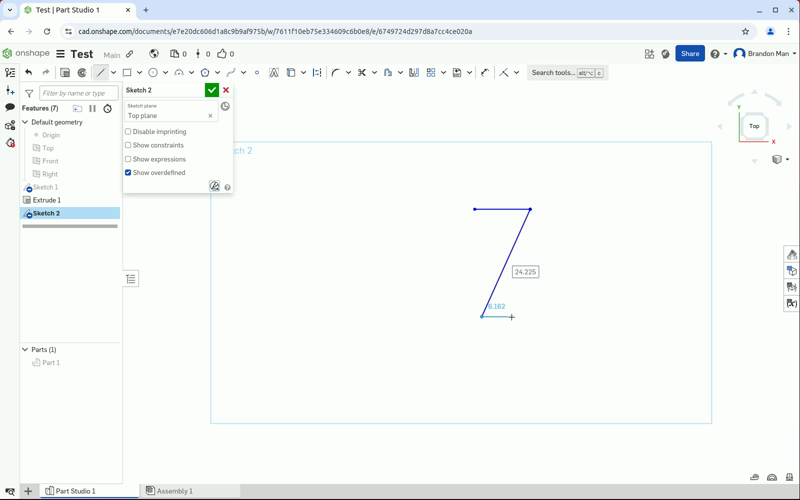
mouse_move(510, 316)
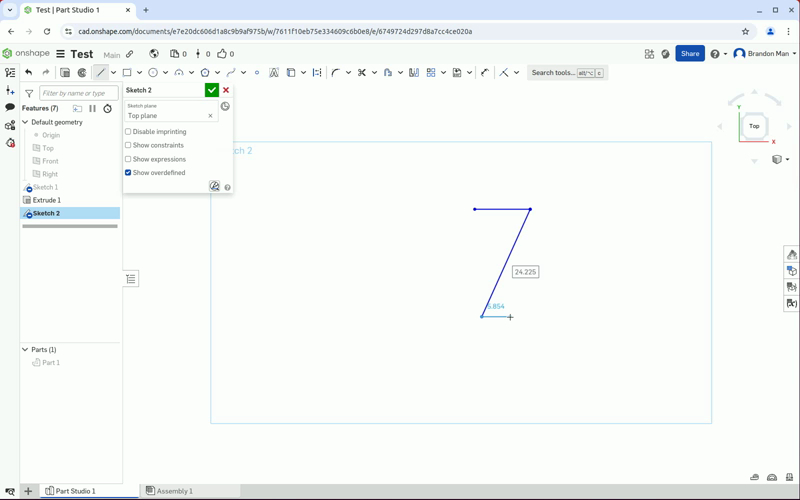
click(510, 316)
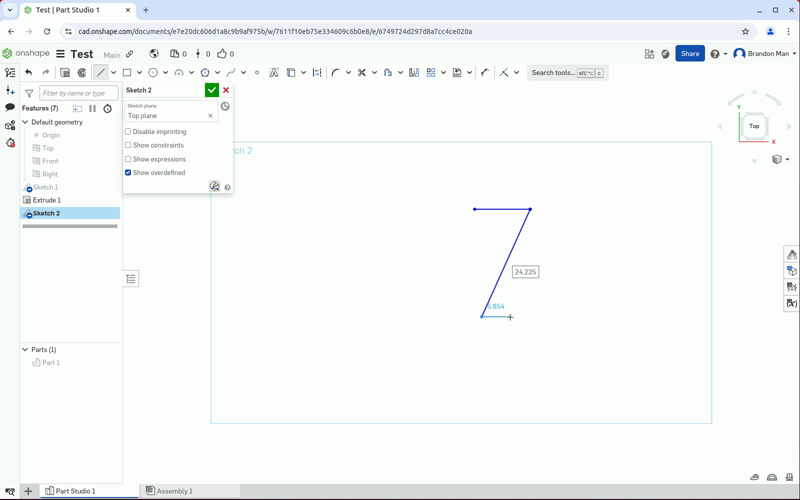
key_up(shift)
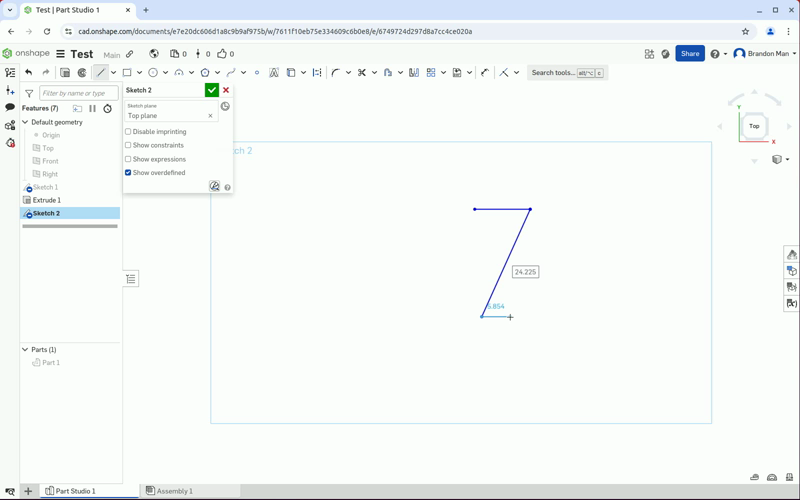
key_down(shift)
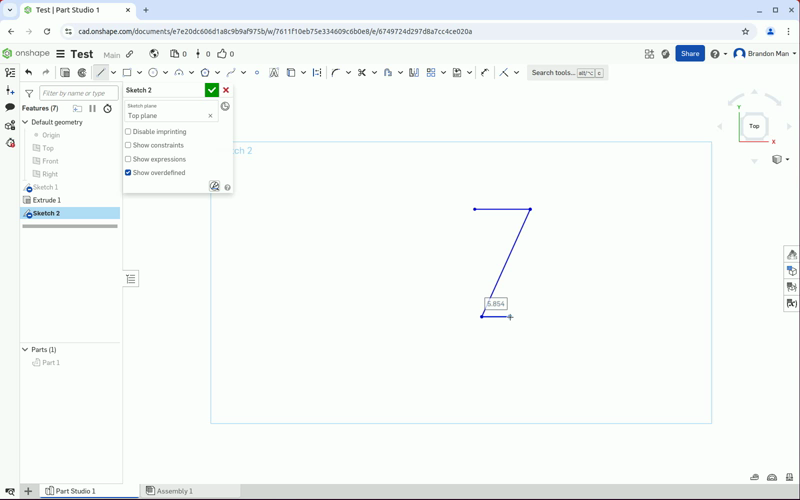
mouse_move(573, 177)
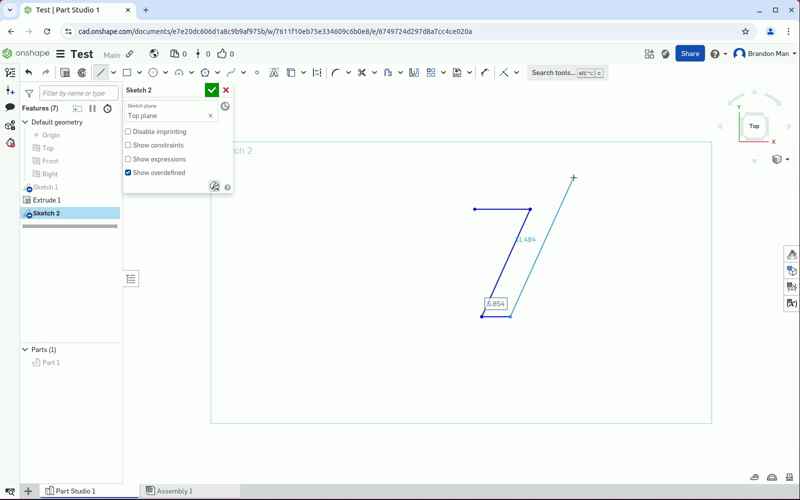
click(573, 177)
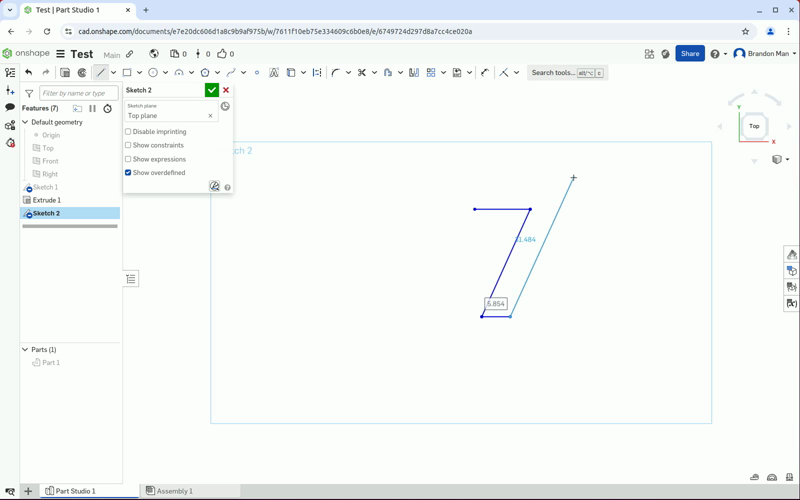
key_up(shift)
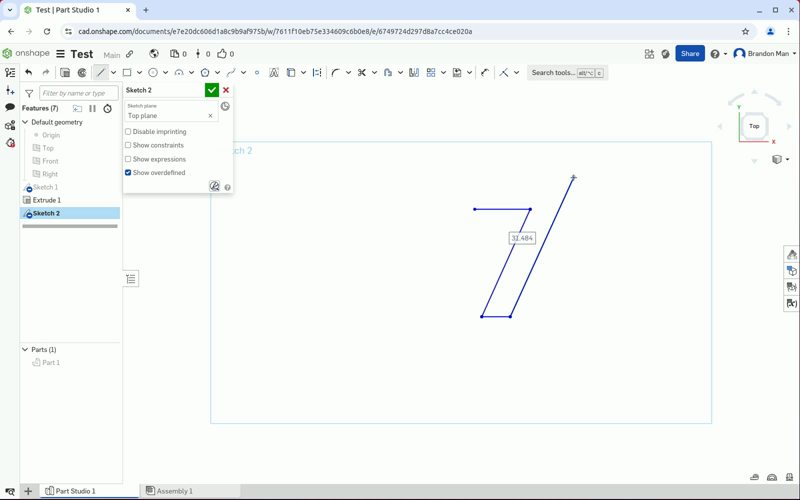
key_down(shift)
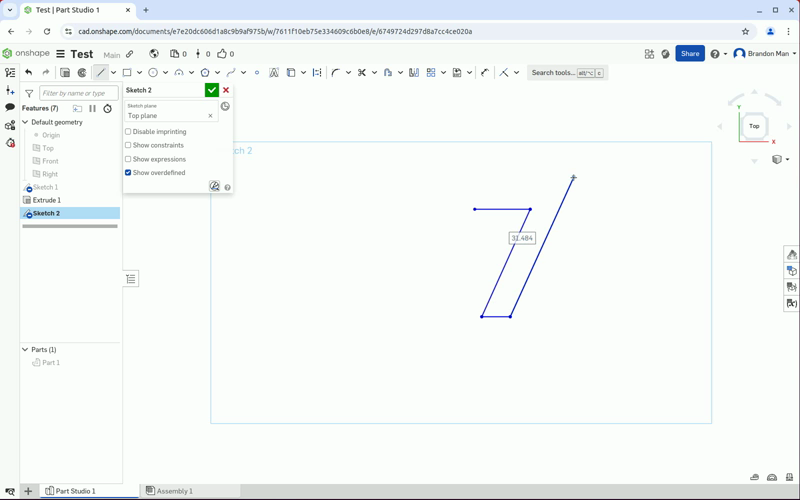
mouse_move(481, 177)
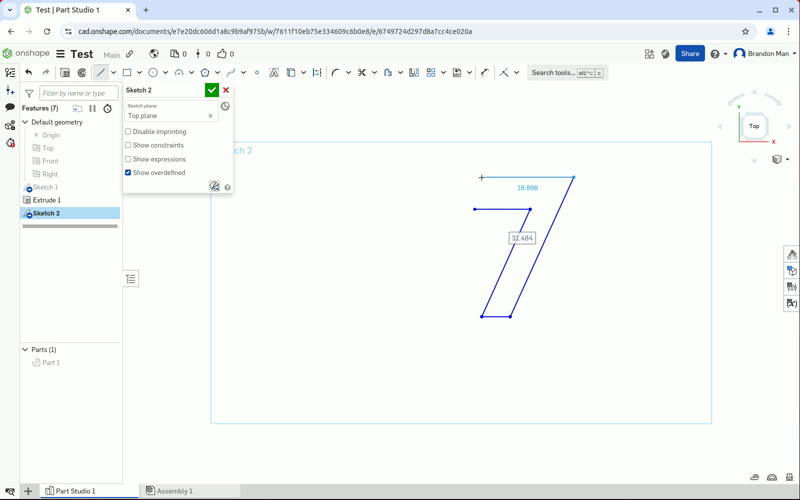
click(481, 177)
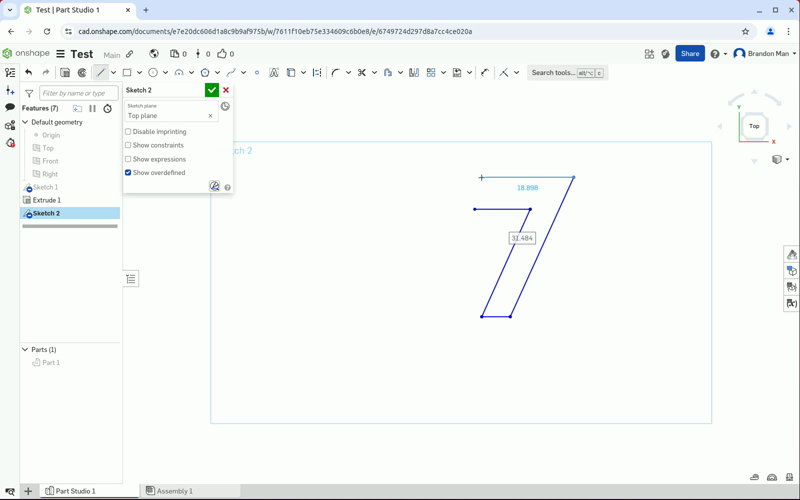
key_up(shift)
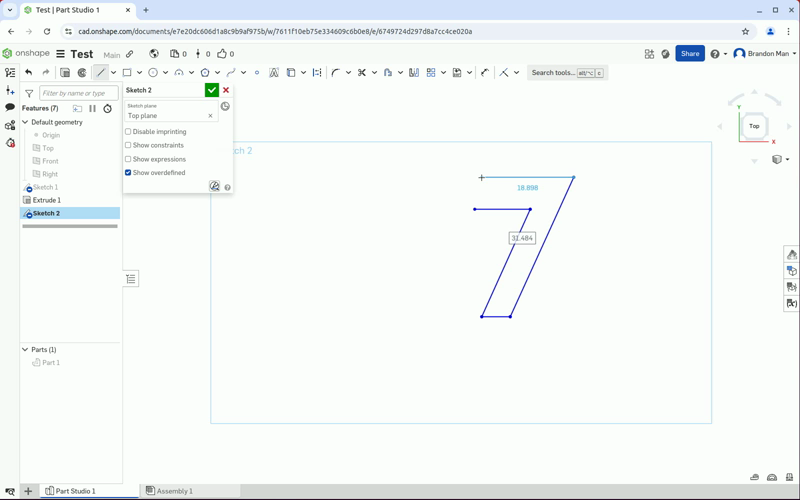
mouse_move(511, 177)
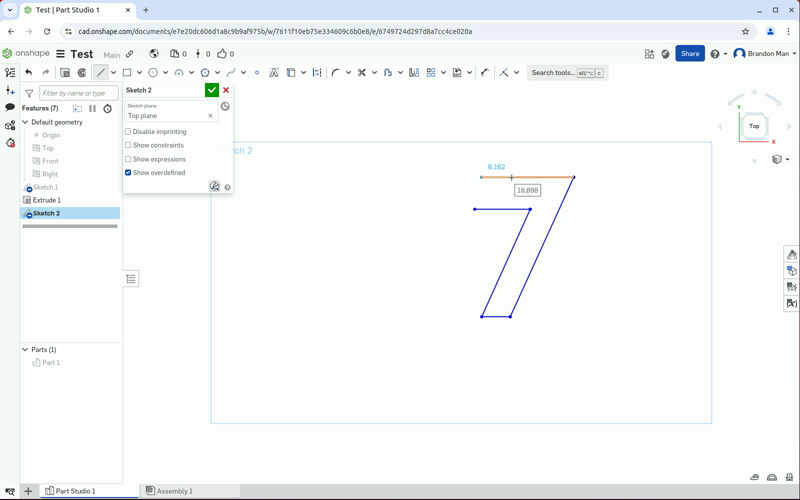
key_down(shift)
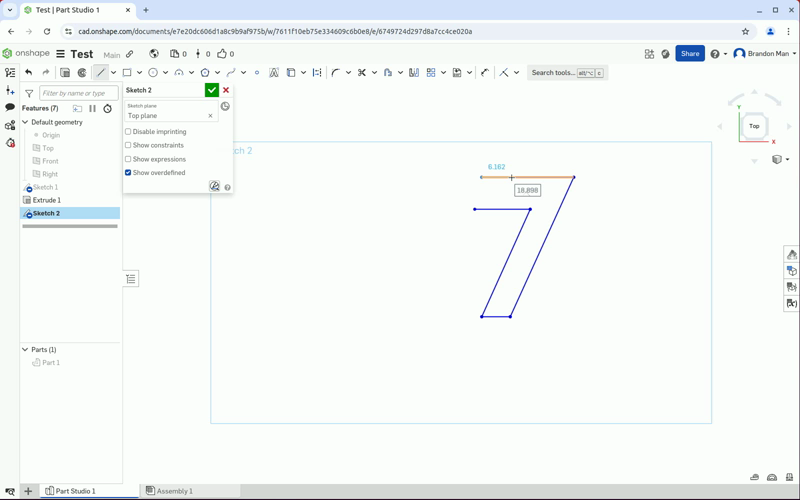
mouse_move(474, 209)
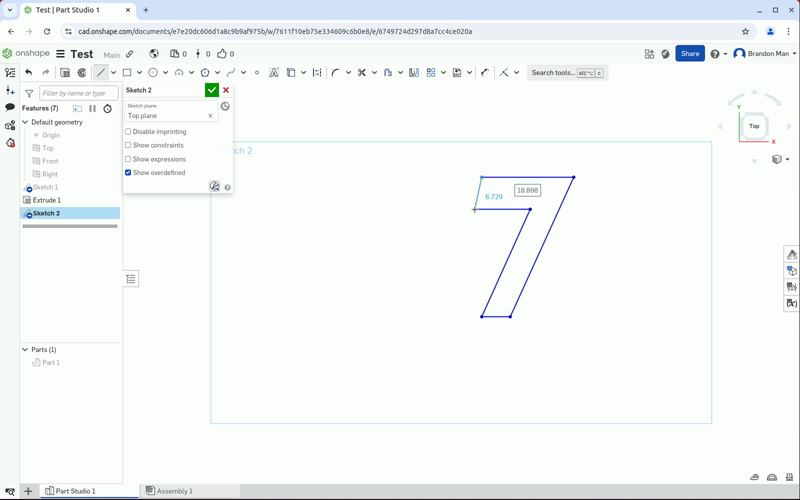
key_up(shift)
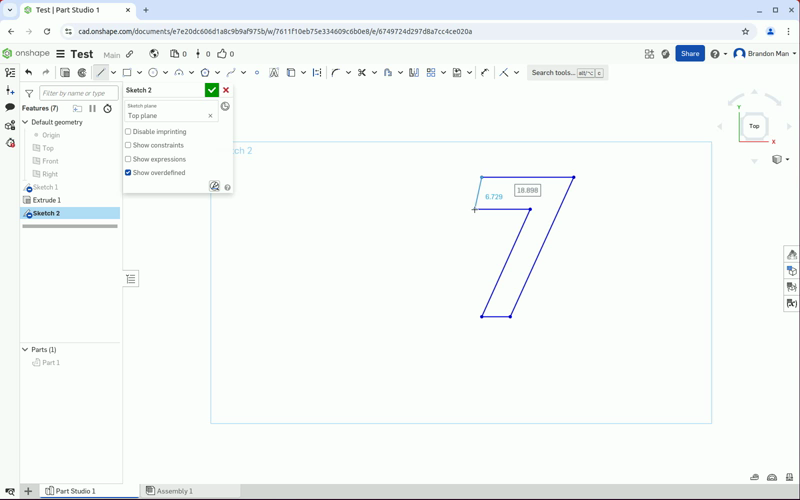
click(474, 209)
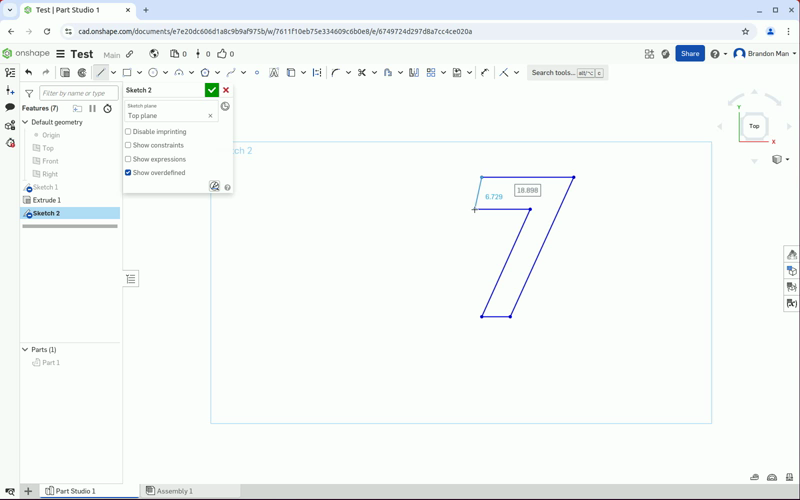
key(esc)
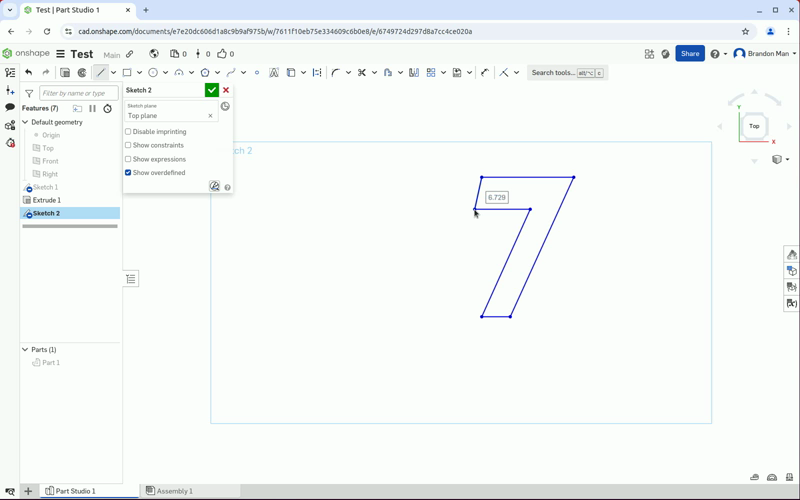
mouse_move(558, 188)
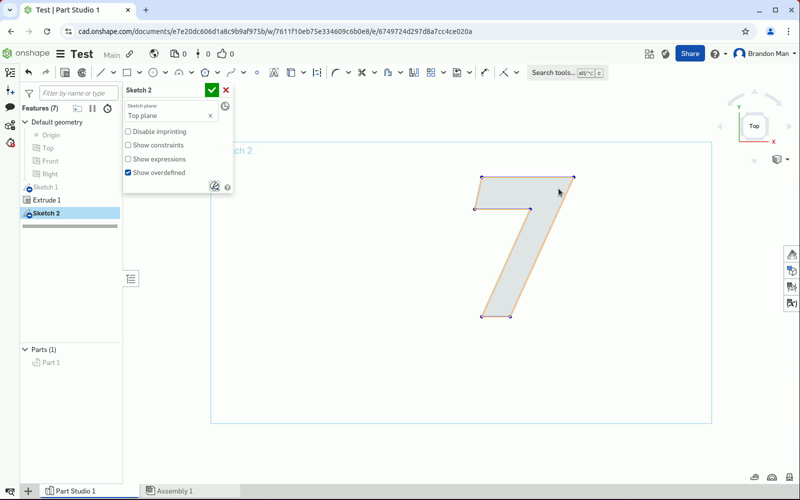
click(558, 188)
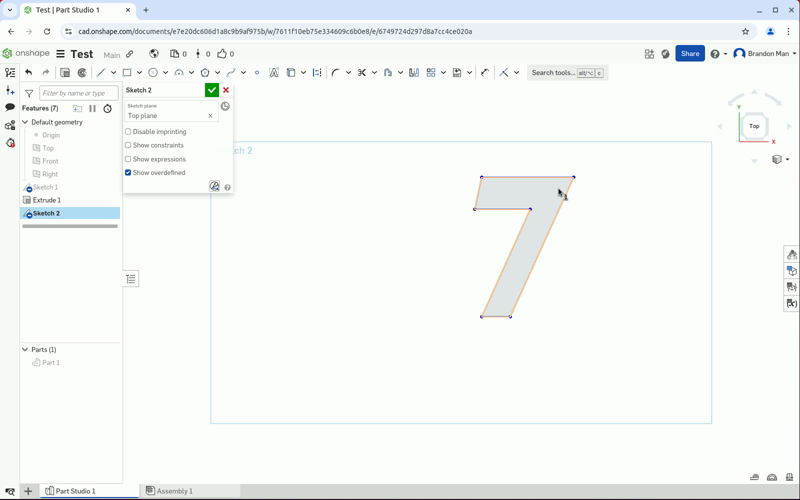
mouse_move(73, 352)
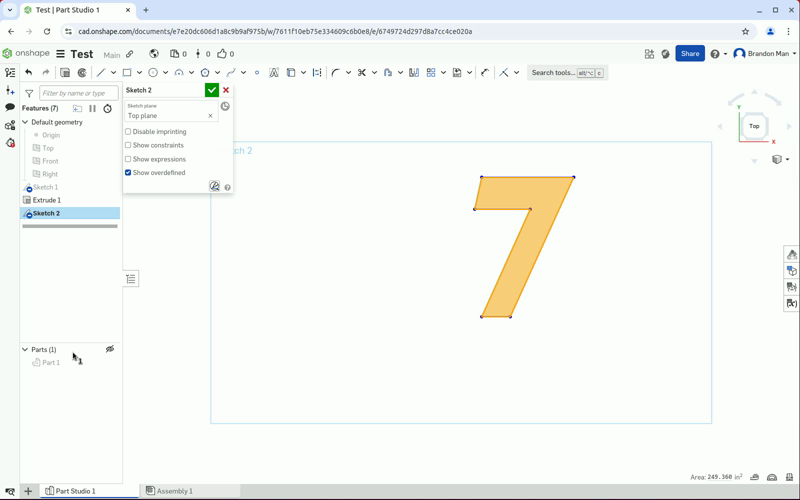
key(shift+y)
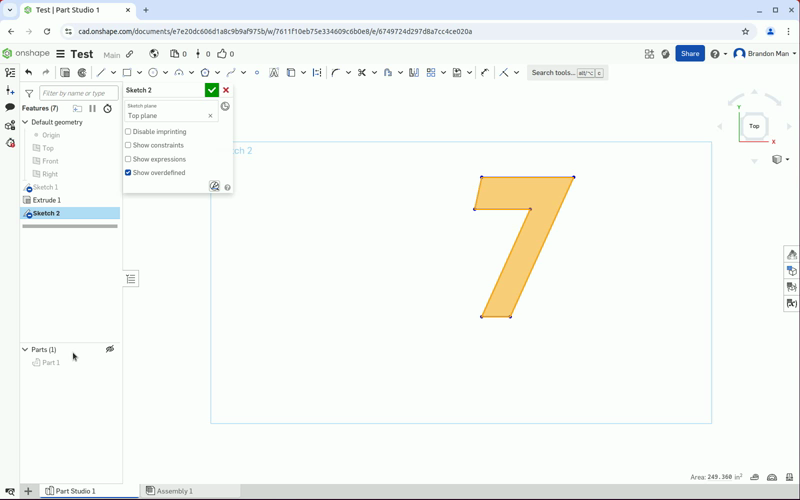
key(shift+e)
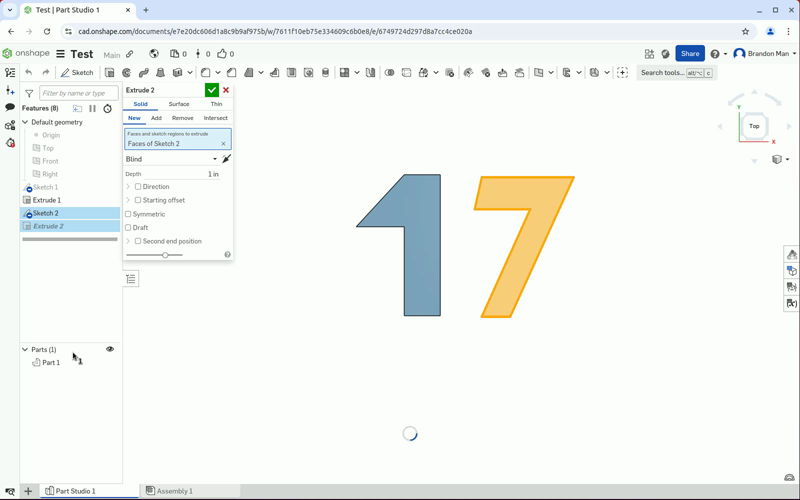
mouse_move(143, 106)
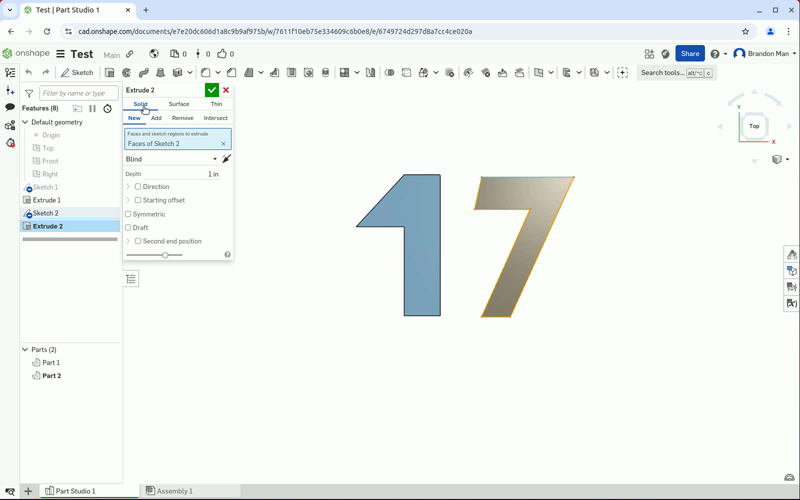
click(143, 106)
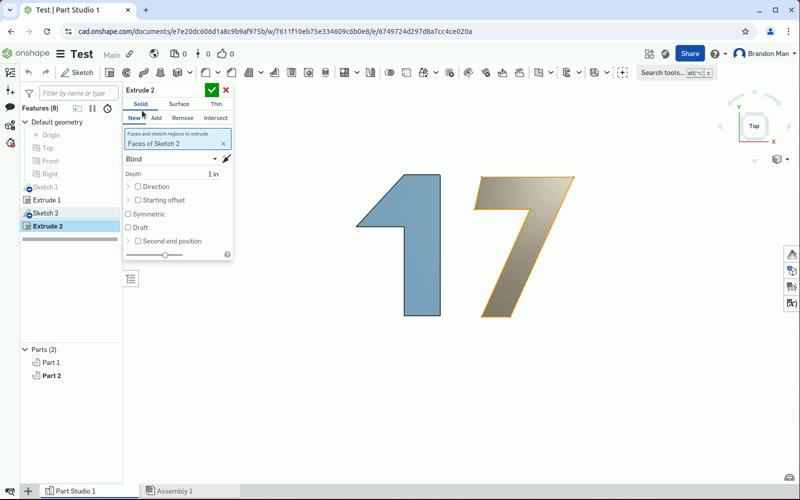
mouse_move(137, 120)
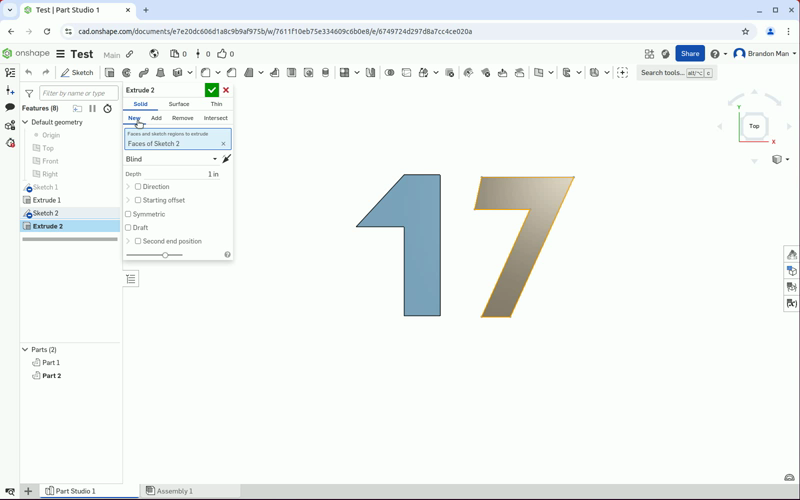
click(137, 120)
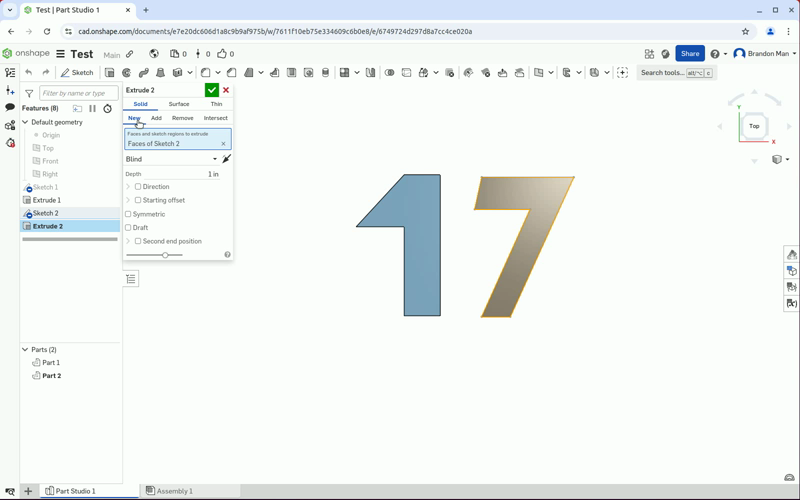
key(tab, 4)
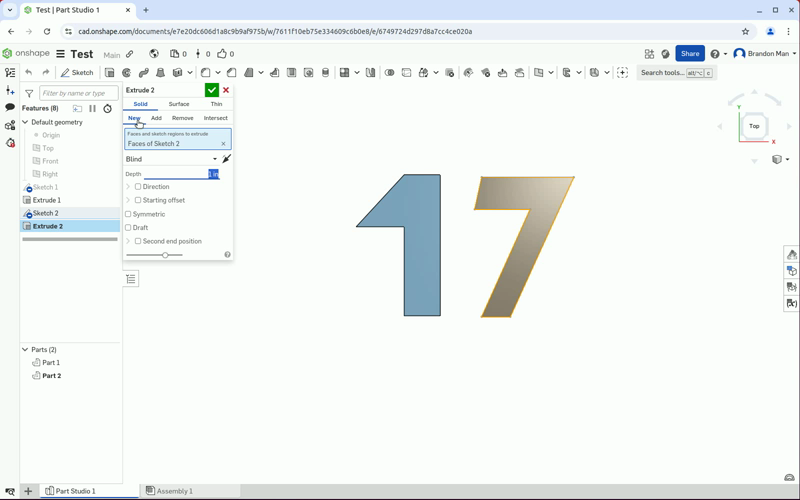
text(9.869)
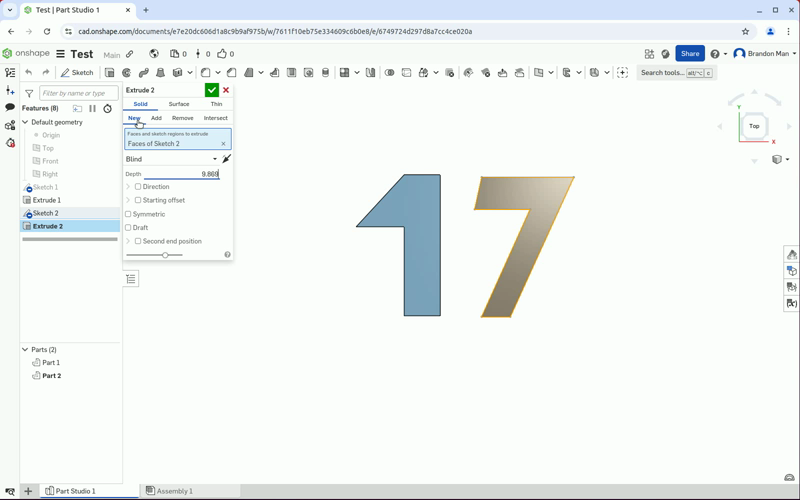
key(enter)
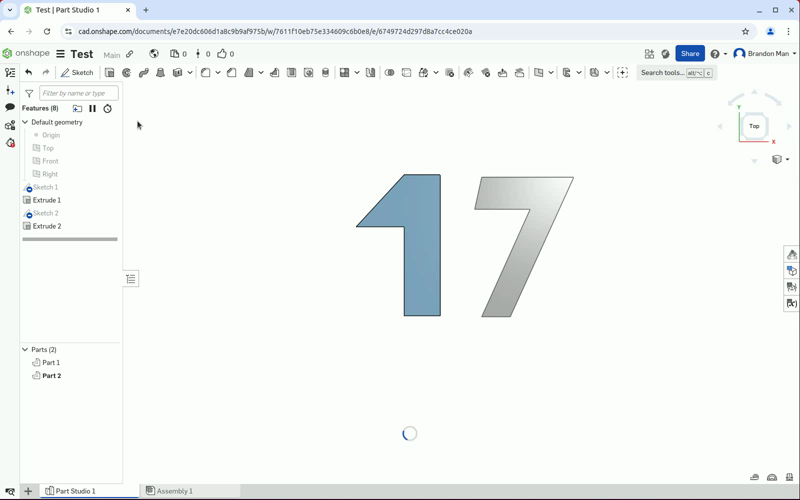
key(shift+h)
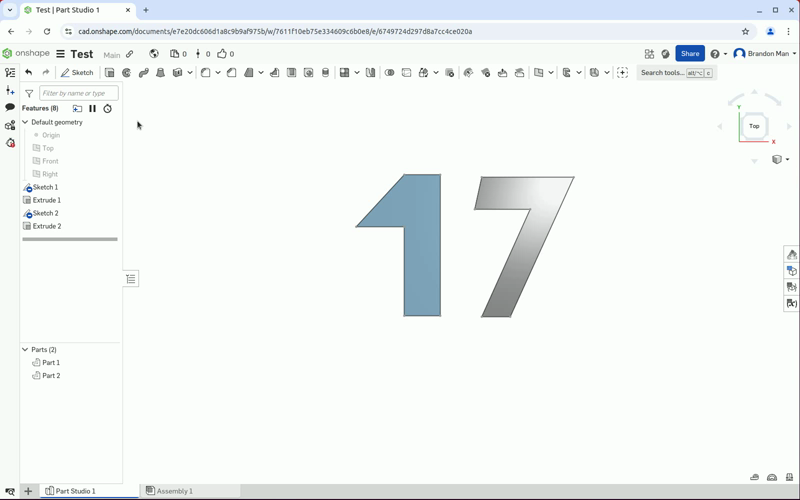
key(shift+h)
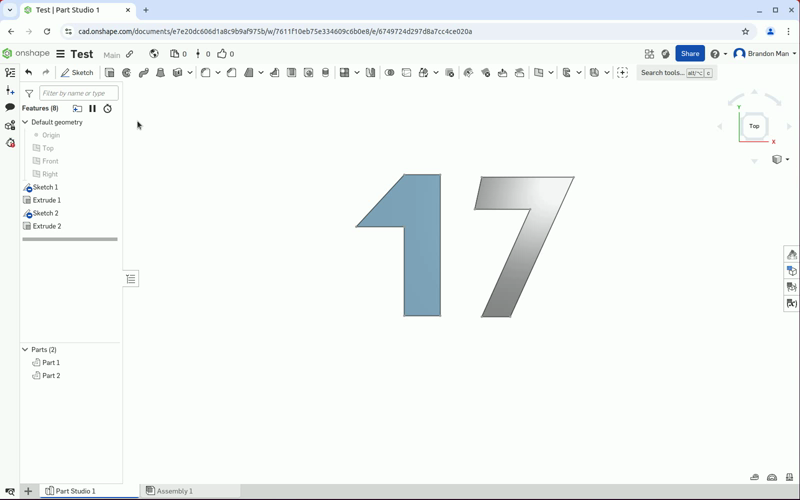
key(shift+7)
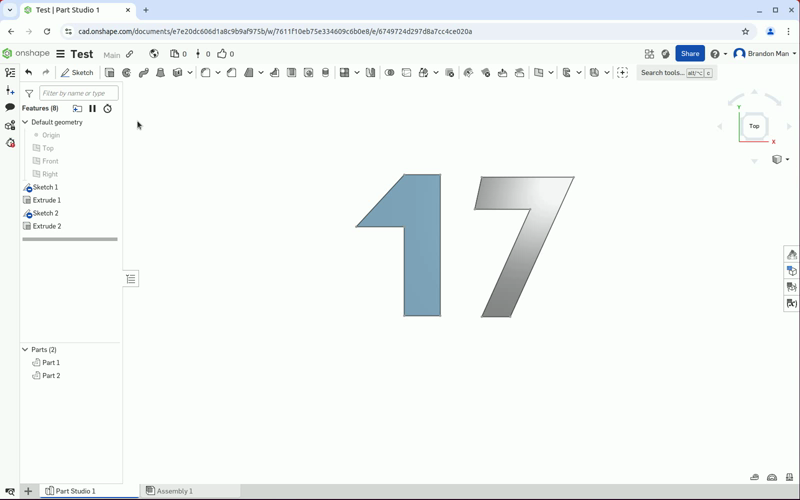
key(up, 3)
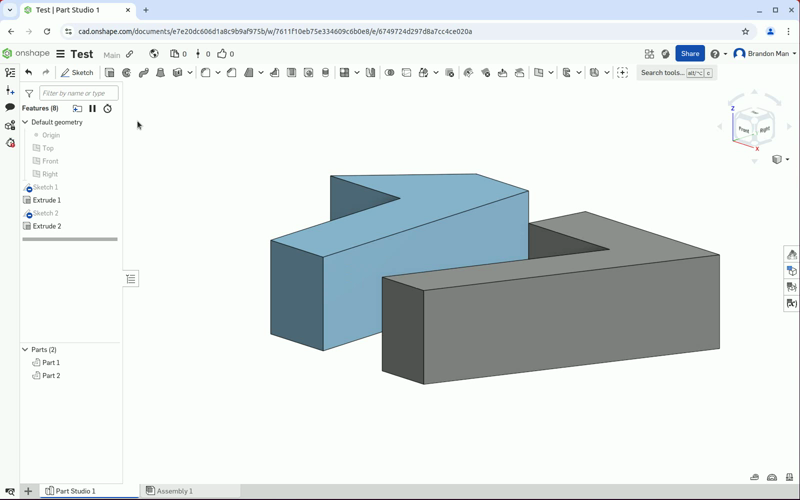
key(left, 3)
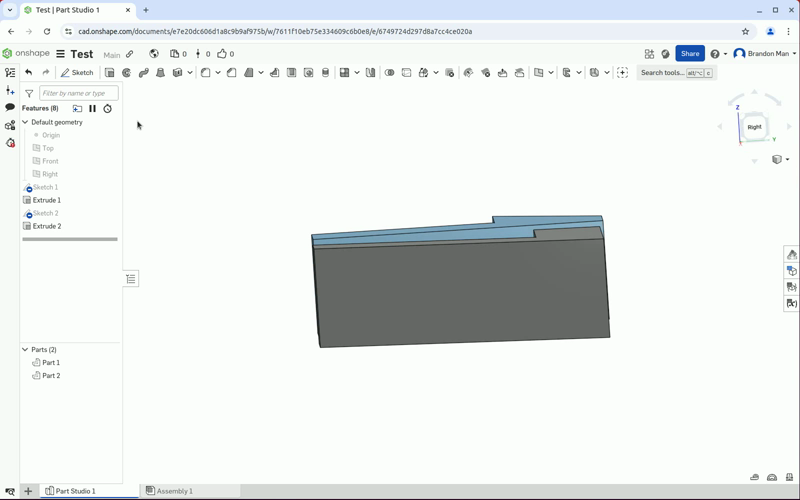
key(right, 3)
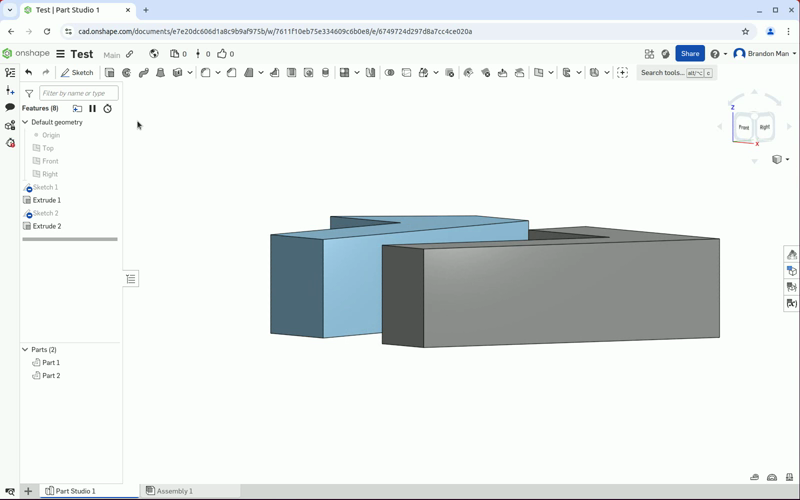
key(down, 3)
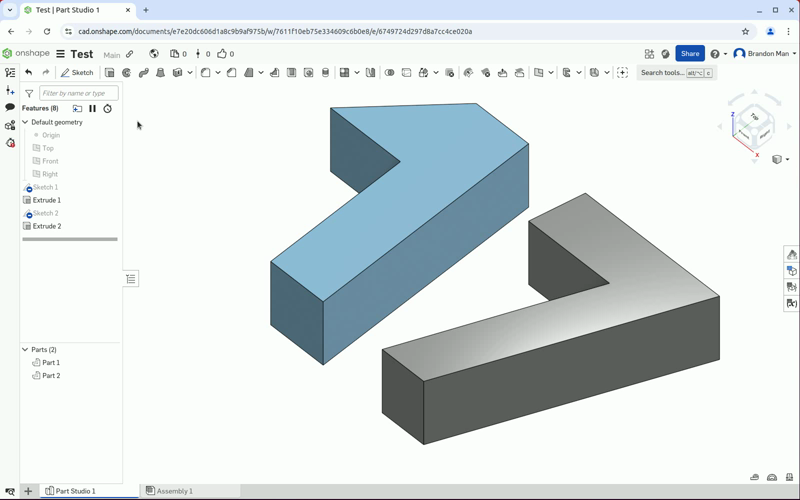
mouse_move(73, 189)
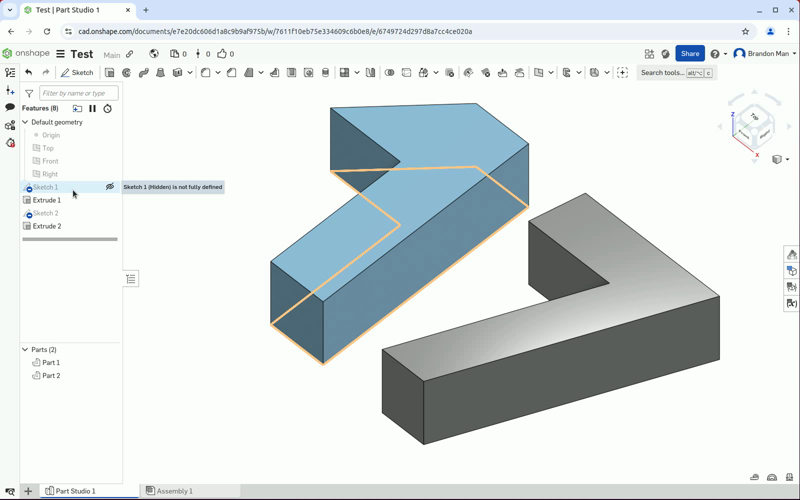
click(73, 189)